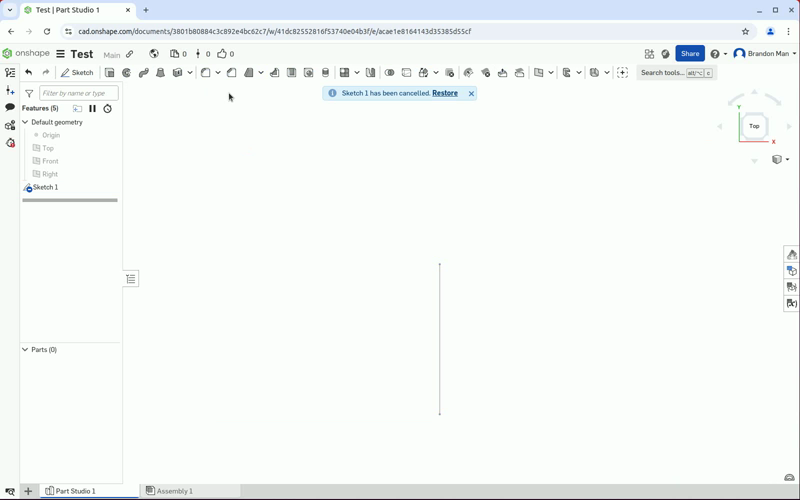
key(shift+h)
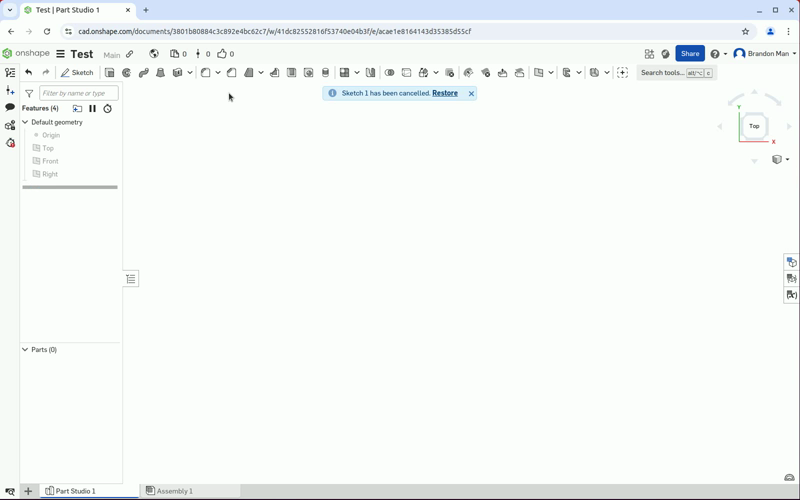
mouse_move(73, 352)
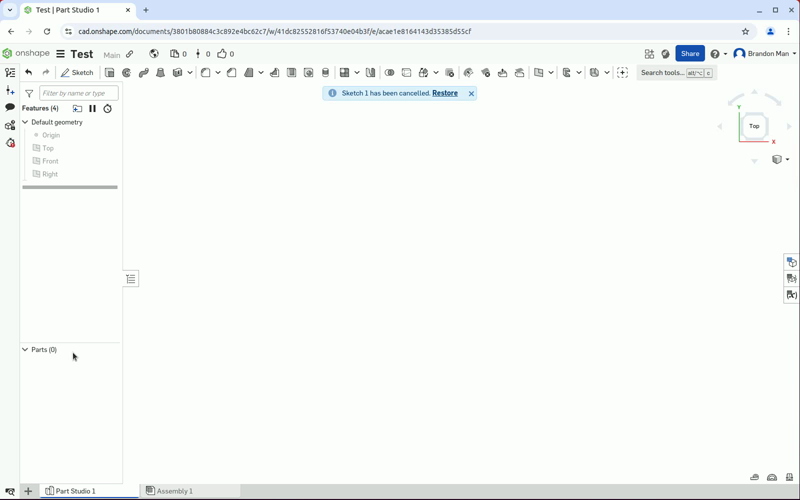
key(y)
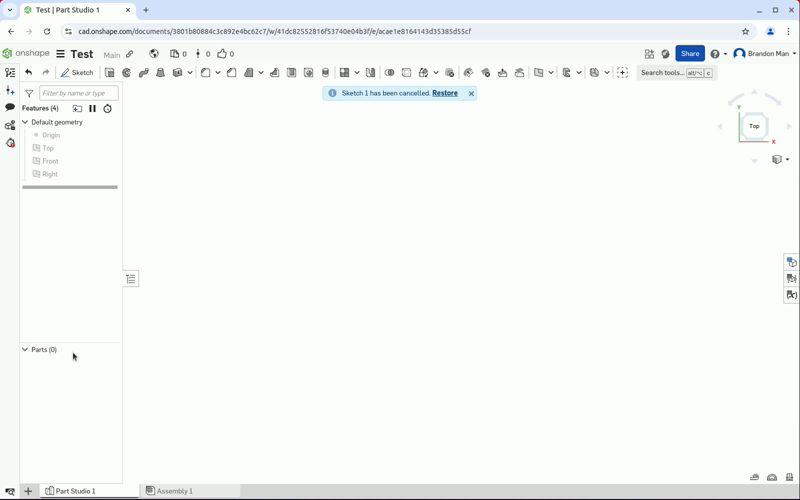
key(shift+p)
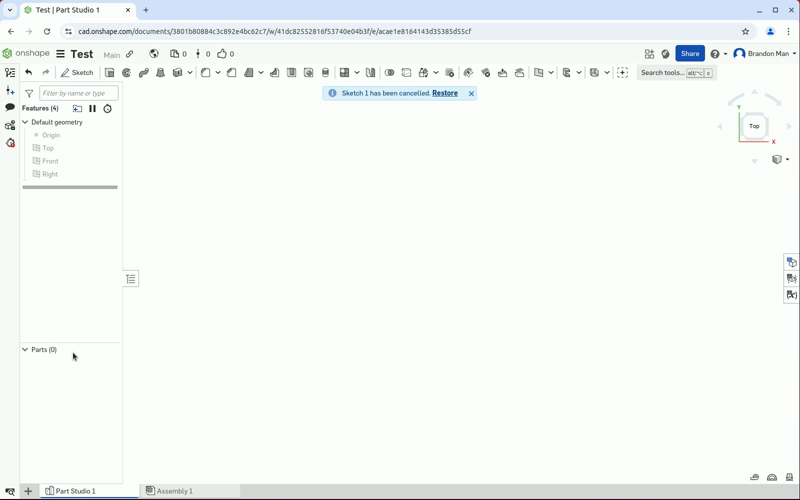
key(space)
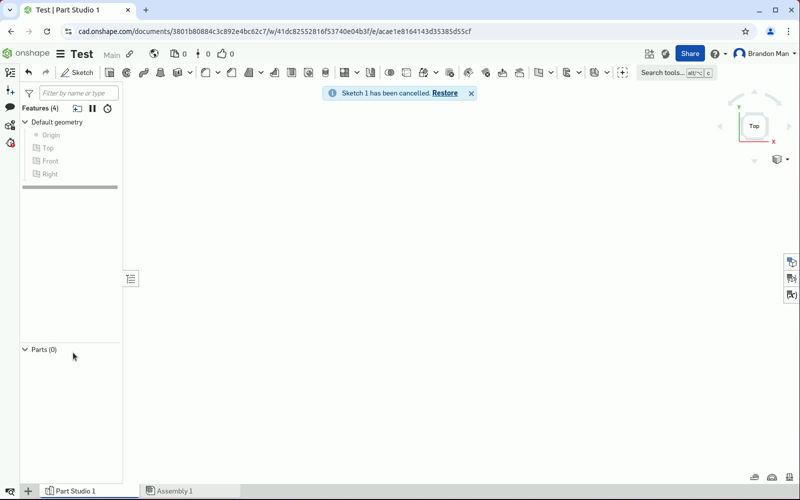
key_down(shift)
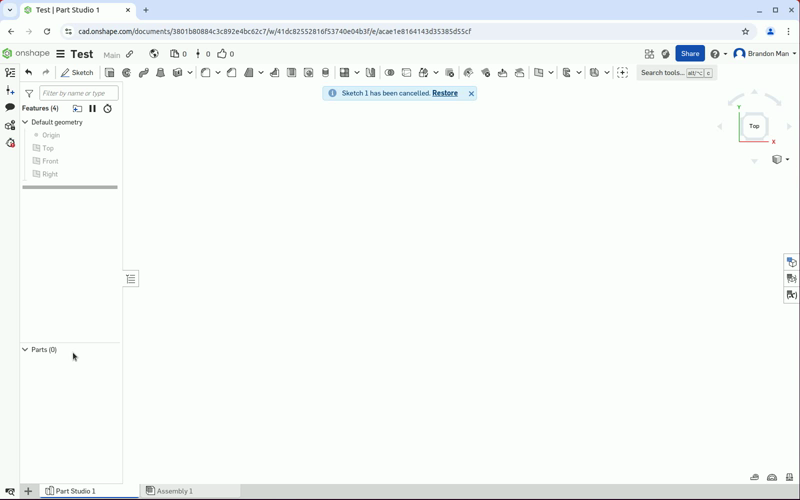
key(up)
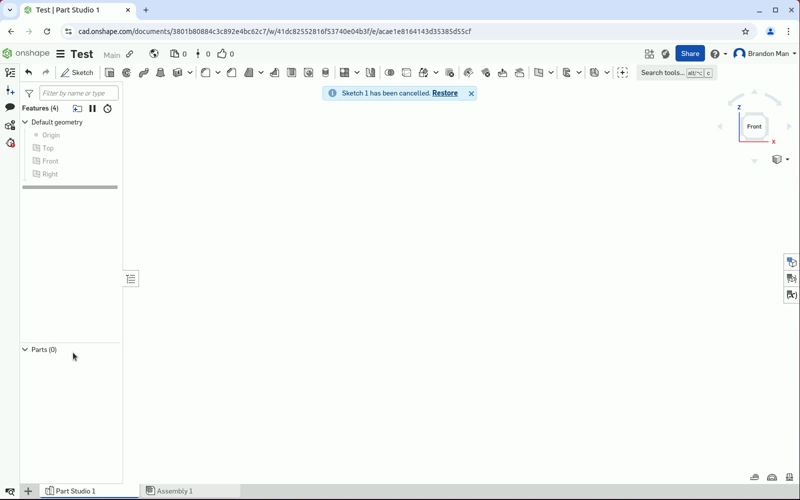
key_up(shift)
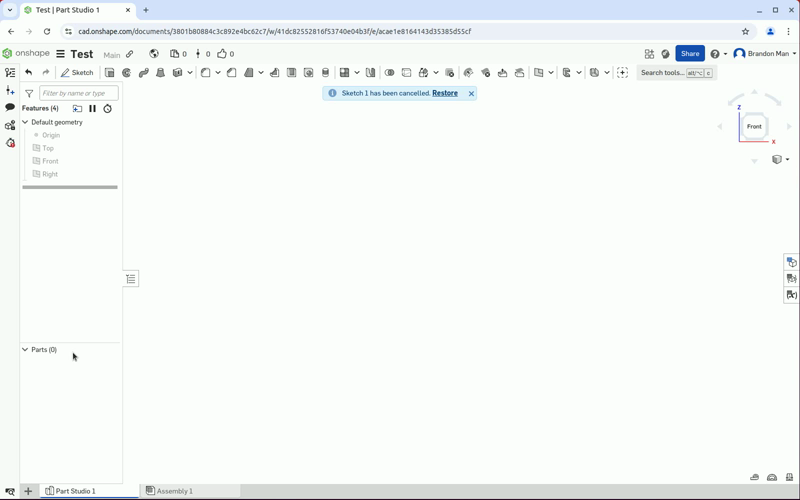
mouse_move(73, 352)
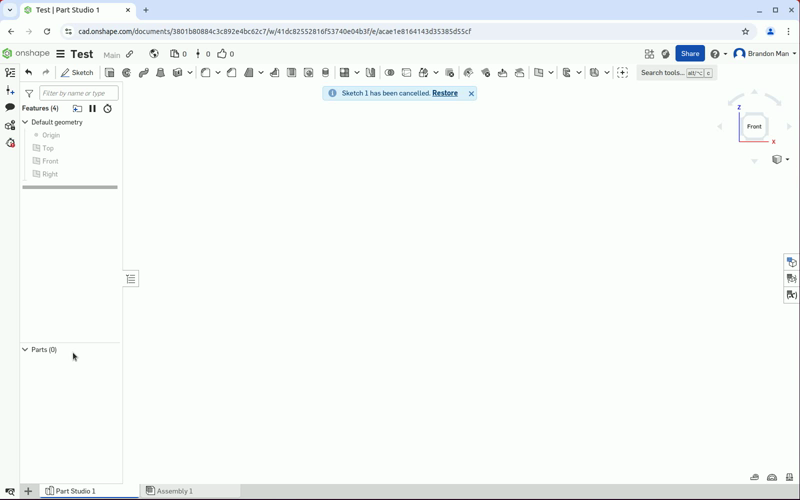
key(shift+y)
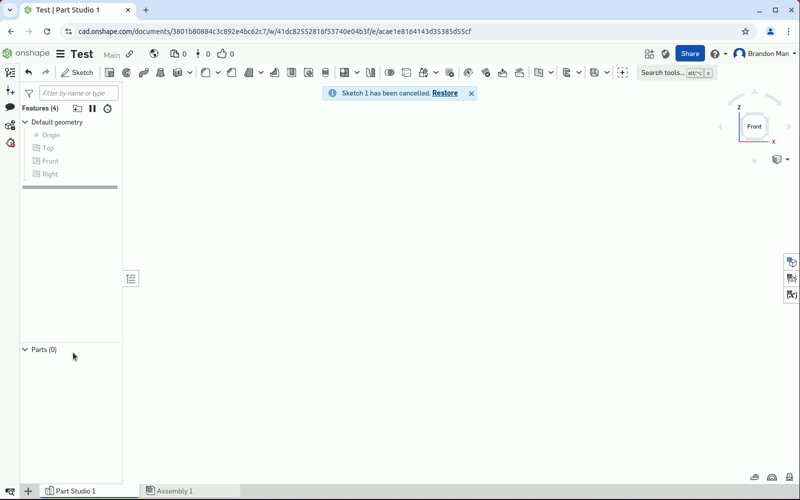
key(shift+s)
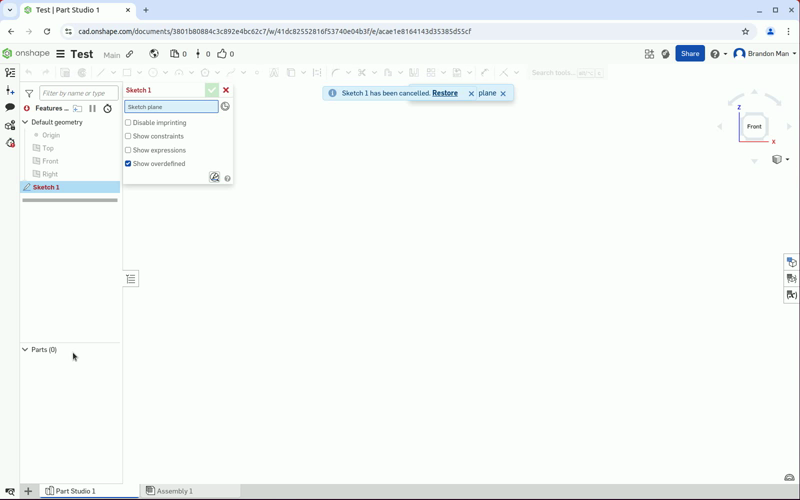
mouse_move(73, 163)
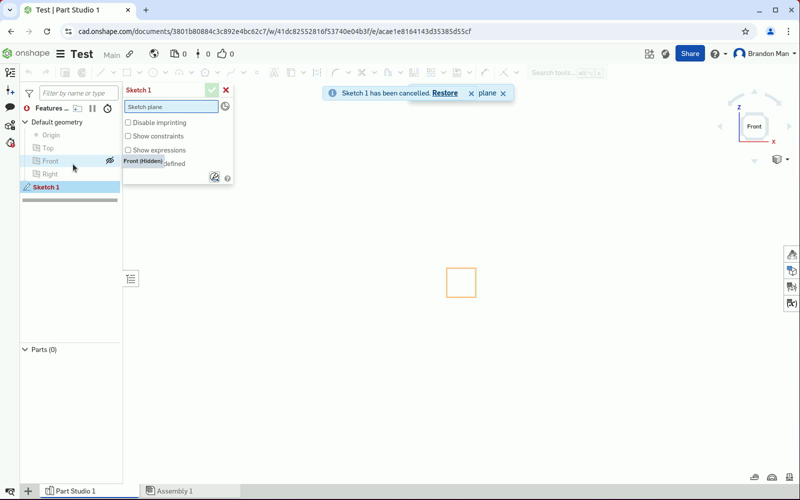
click(73, 163)
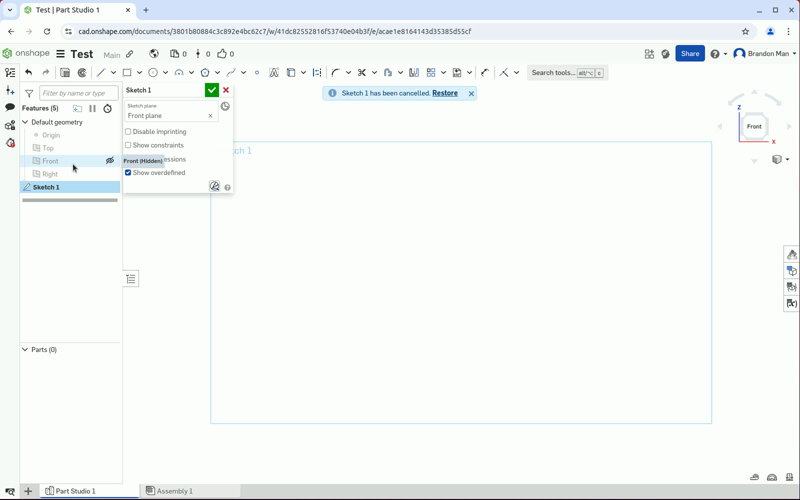
mouse_move(73, 352)
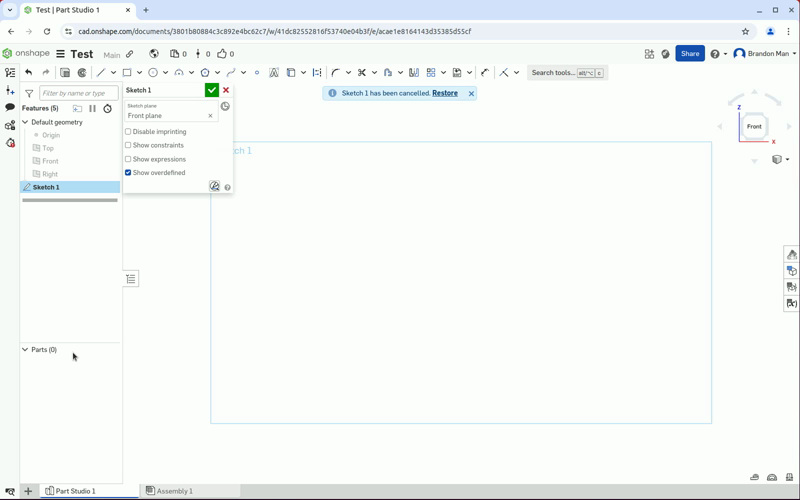
key(y)
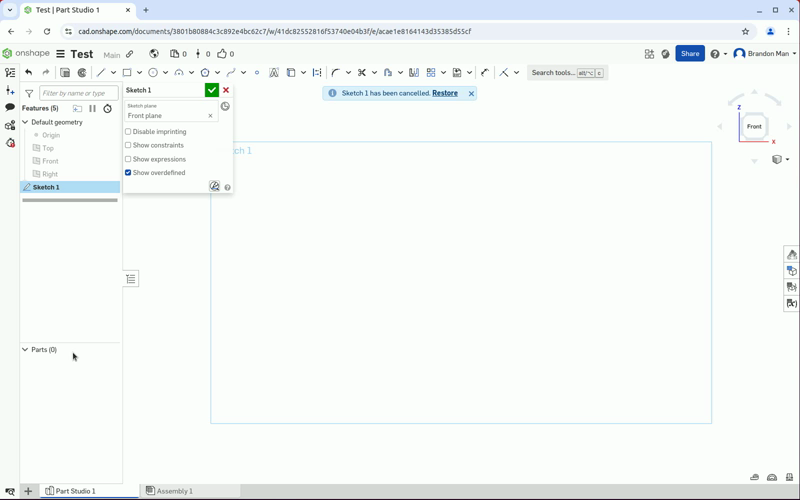
key(l)
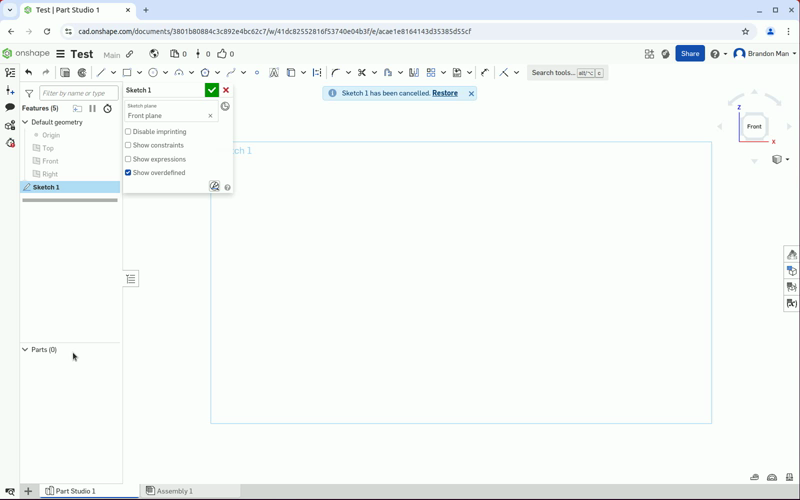
key_down(shift)
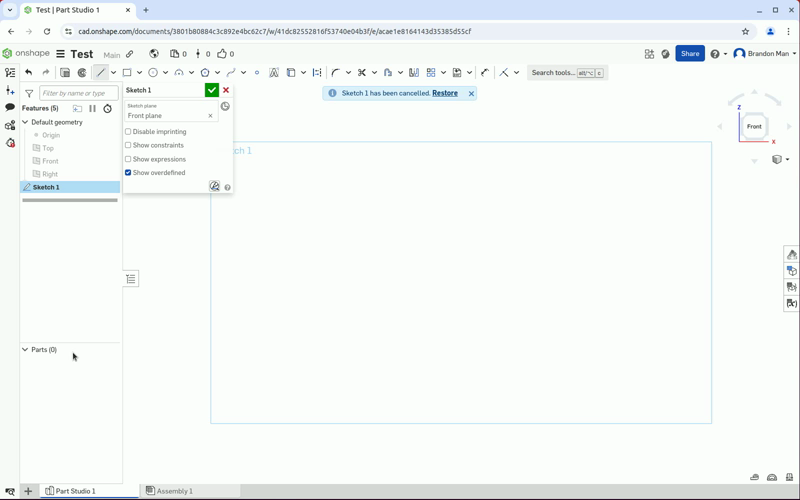
mouse_move(411, 395)
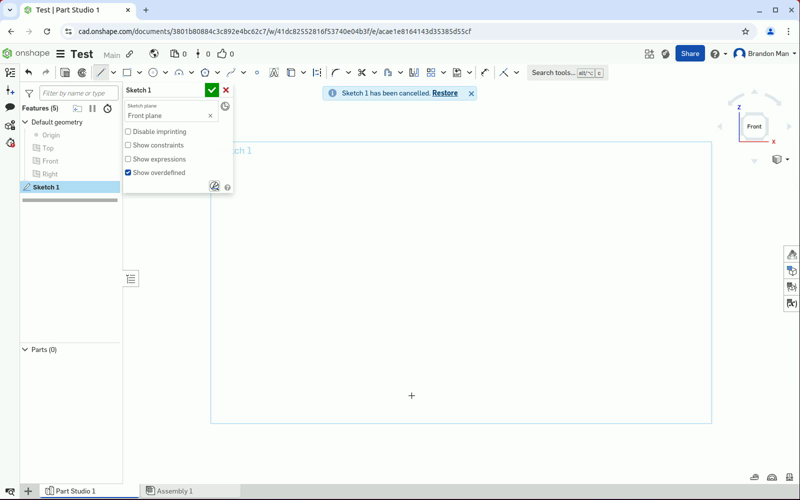
click(411, 395)
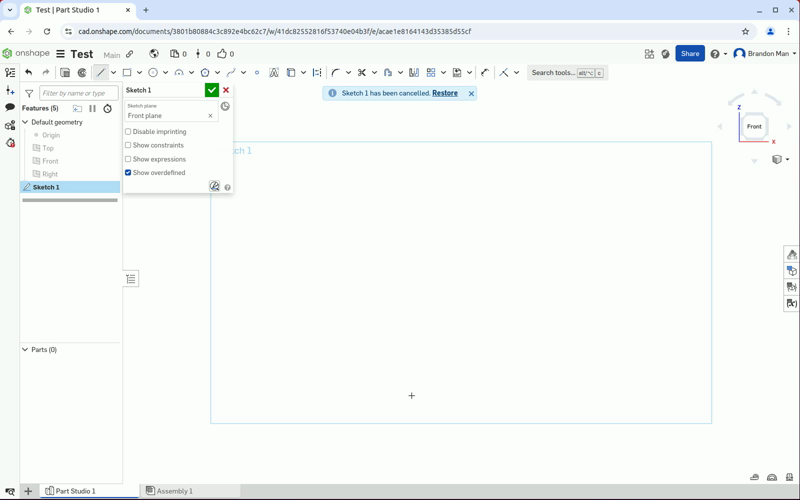
key_up(shift)
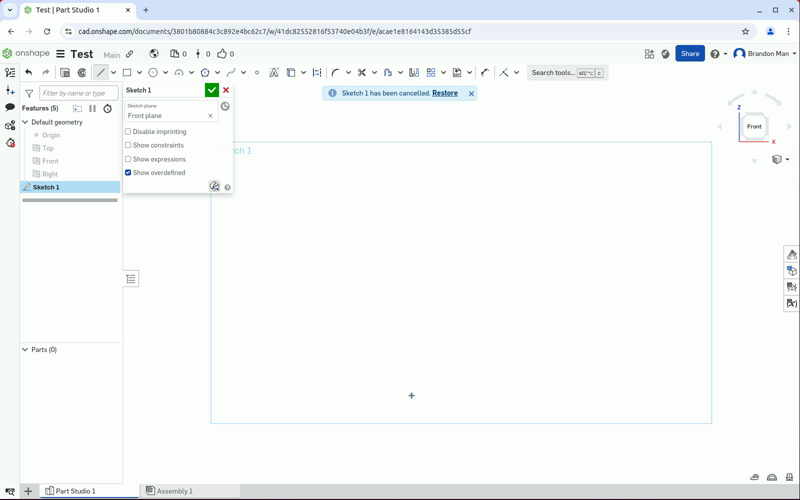
key_down(shift)
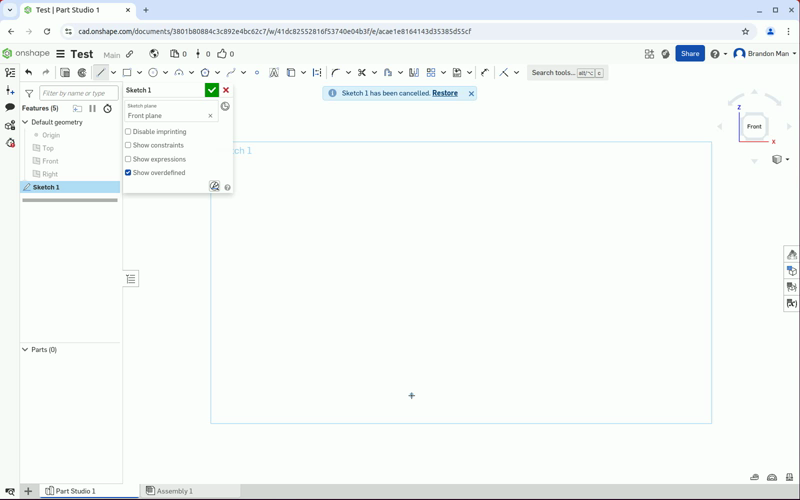
mouse_move(508, 395)
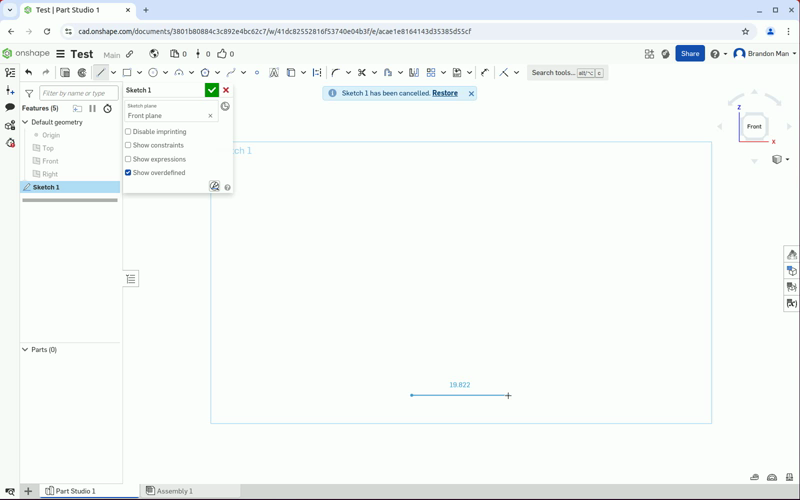
click(508, 395)
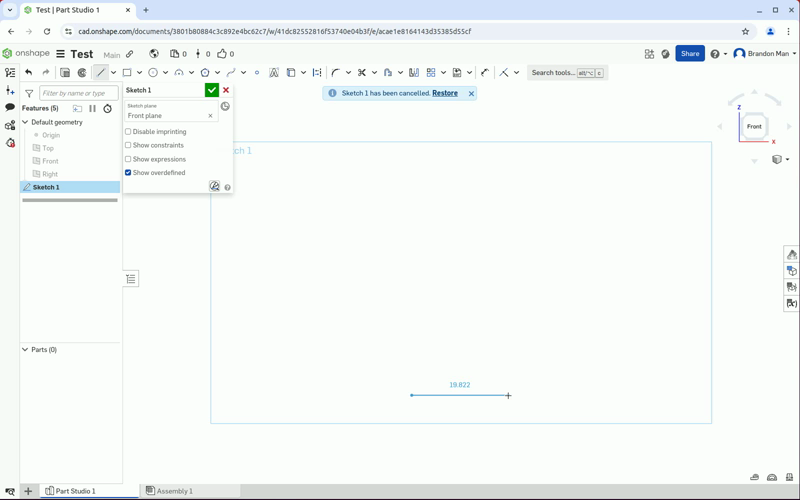
key_up(shift)
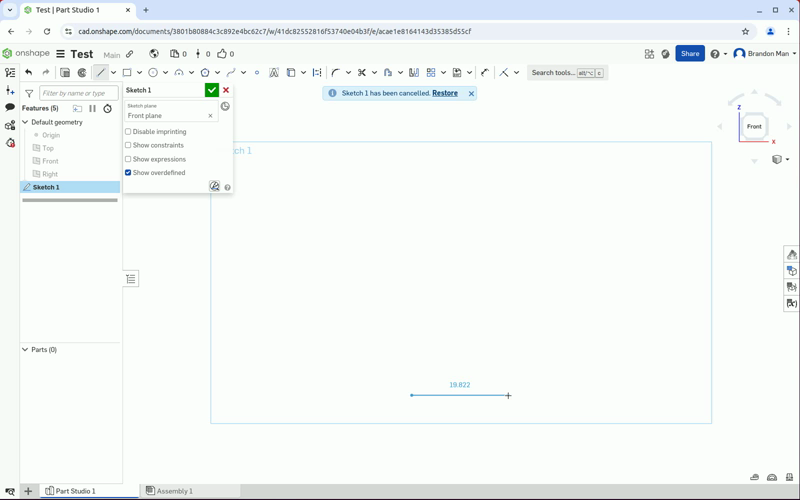
key_down(shift)
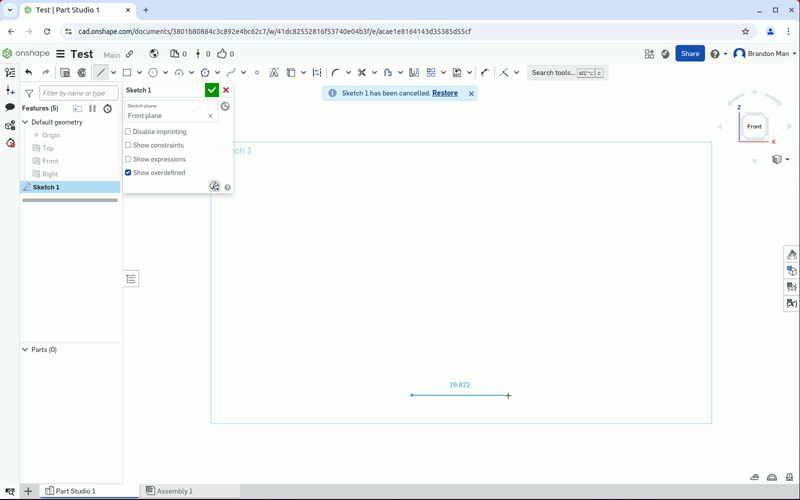
mouse_move(508, 171)
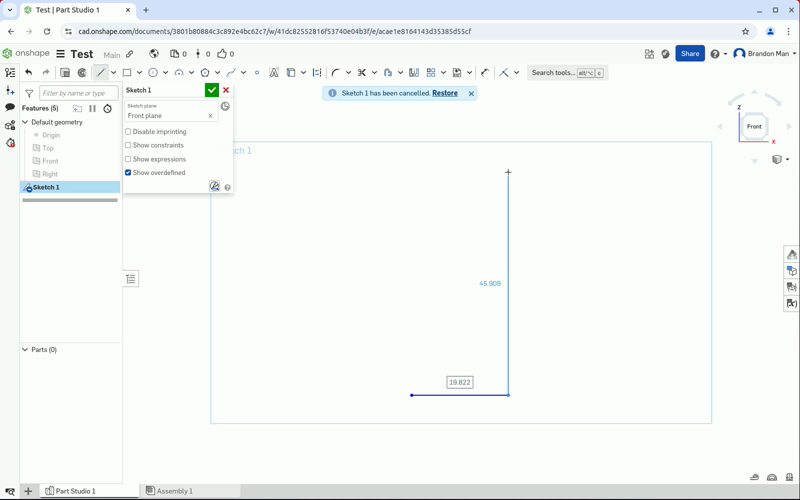
click(508, 171)
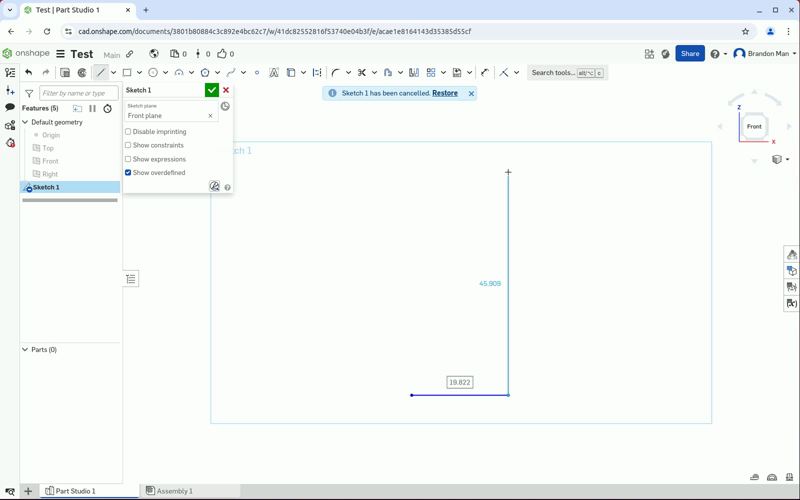
key_up(shift)
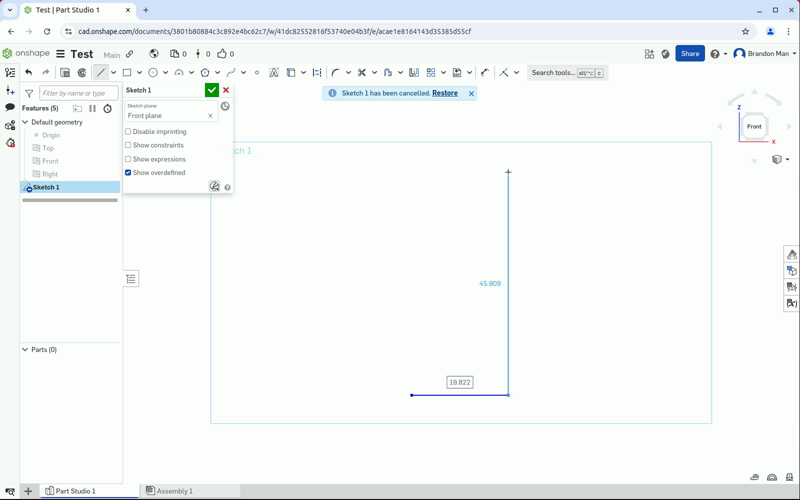
key_down(shift)
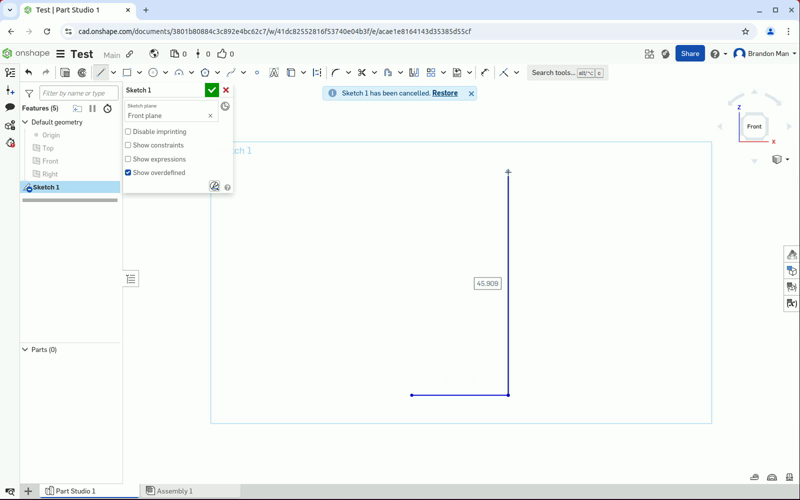
mouse_move(411, 171)
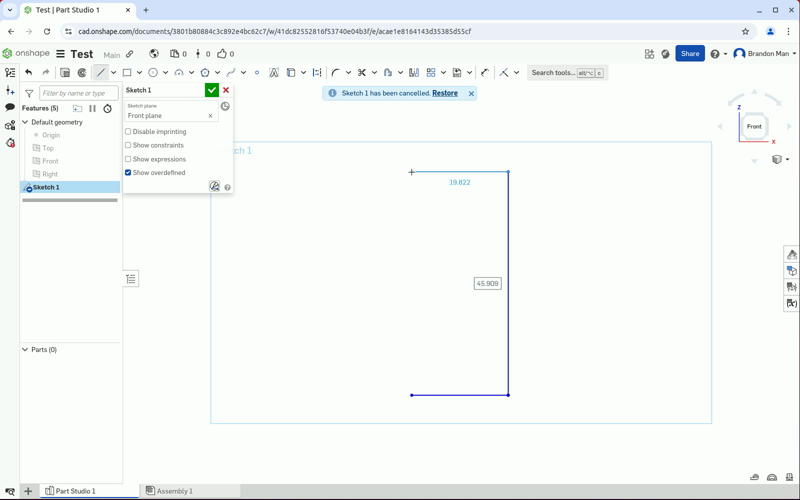
click(411, 171)
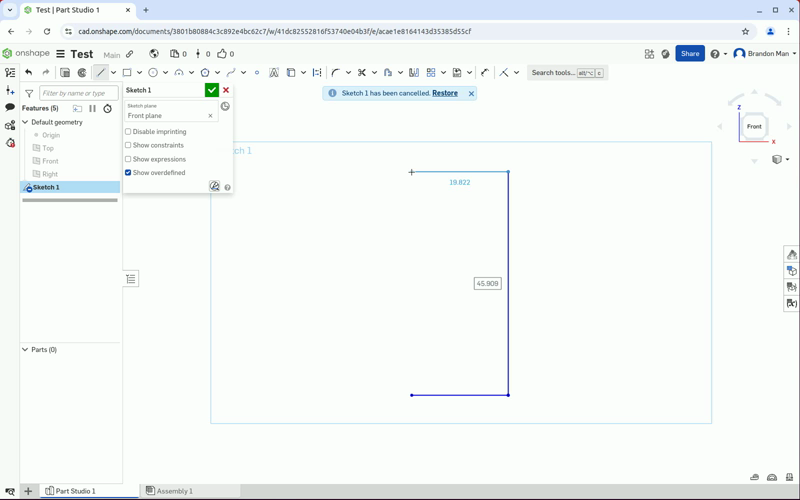
key_up(shift)
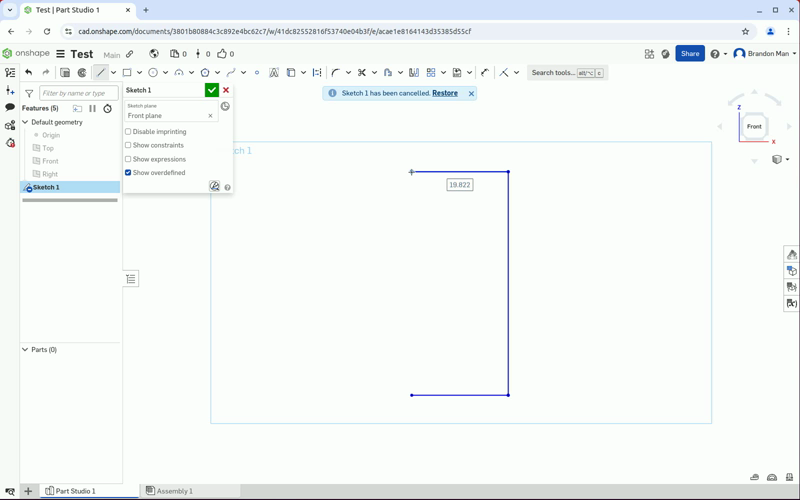
key_down(shift)
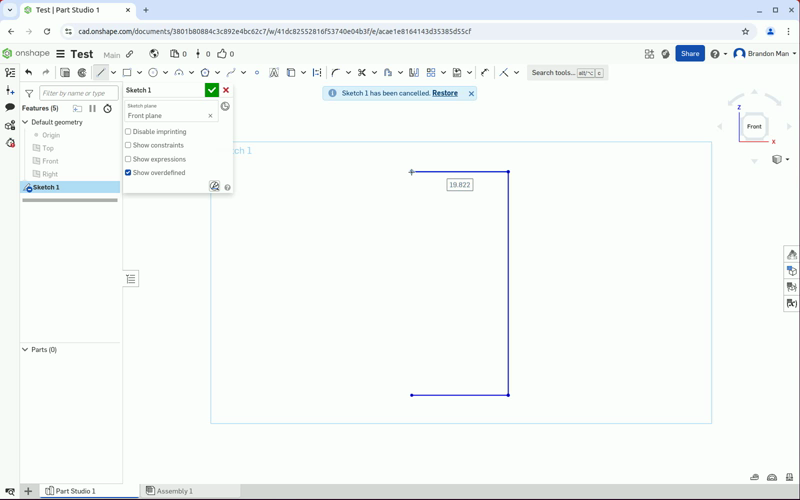
mouse_move(411, 395)
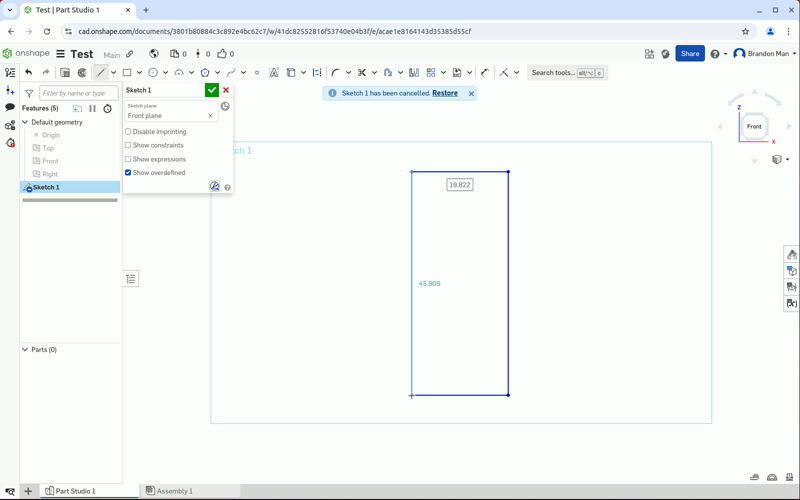
key_up(shift)
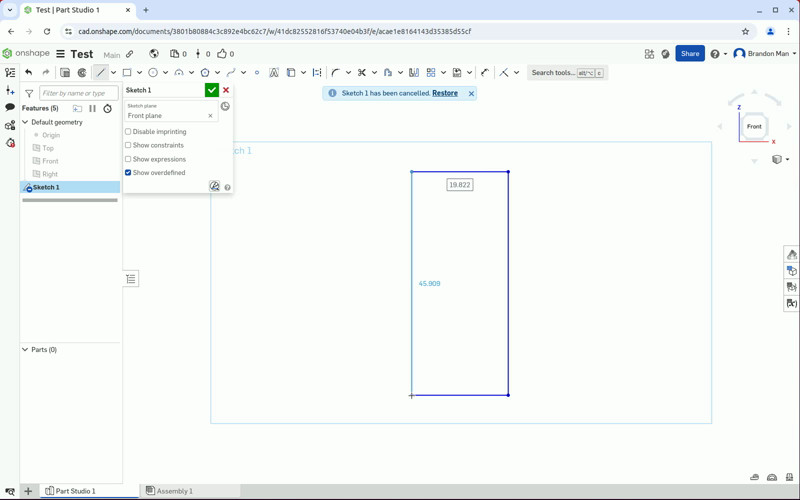
click(411, 395)
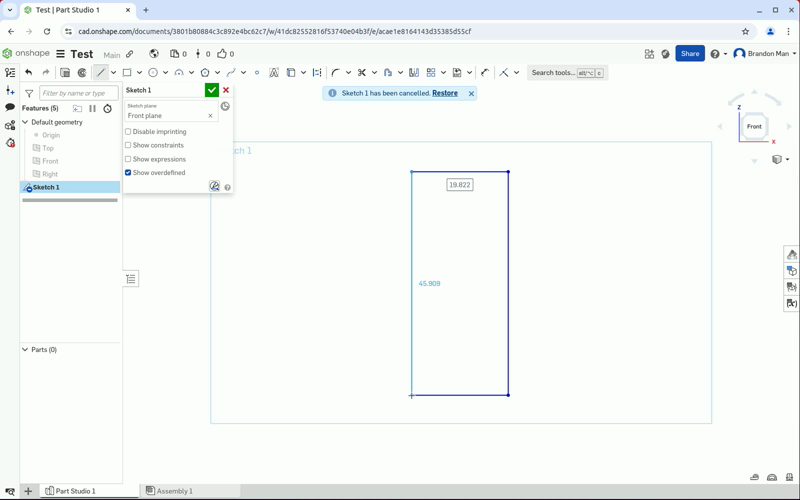
key(esc)
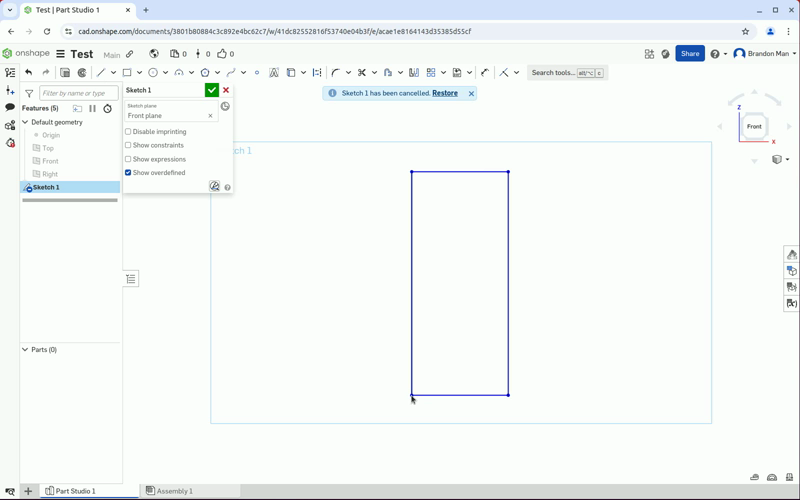
mouse_move(436, 263)
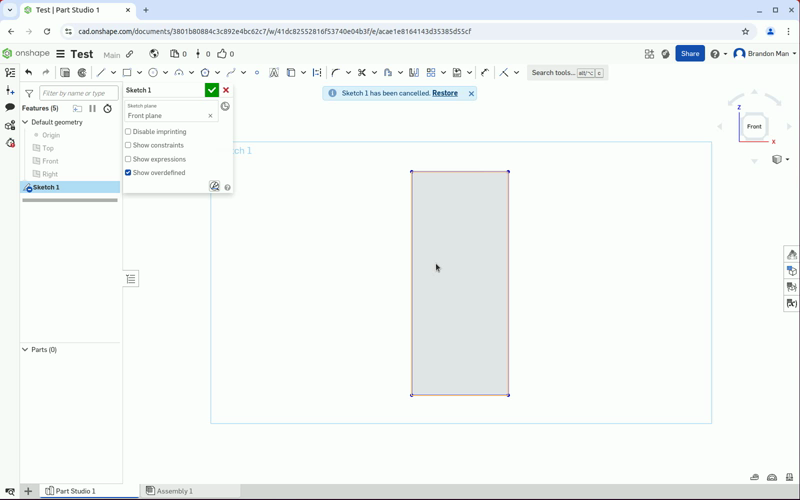
click(436, 263)
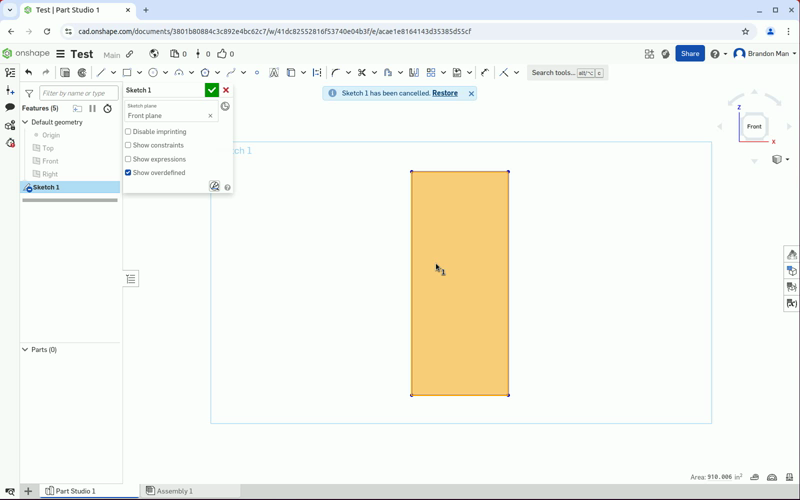
mouse_move(73, 352)
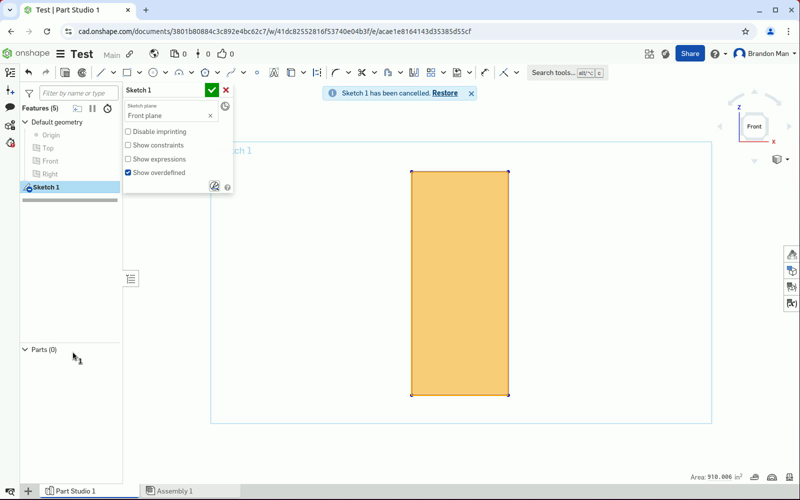
key(shift+y)
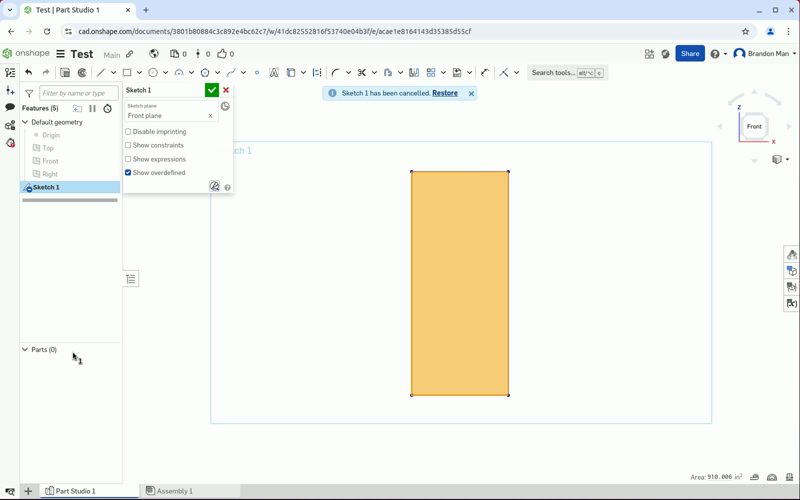
key(shift+e)
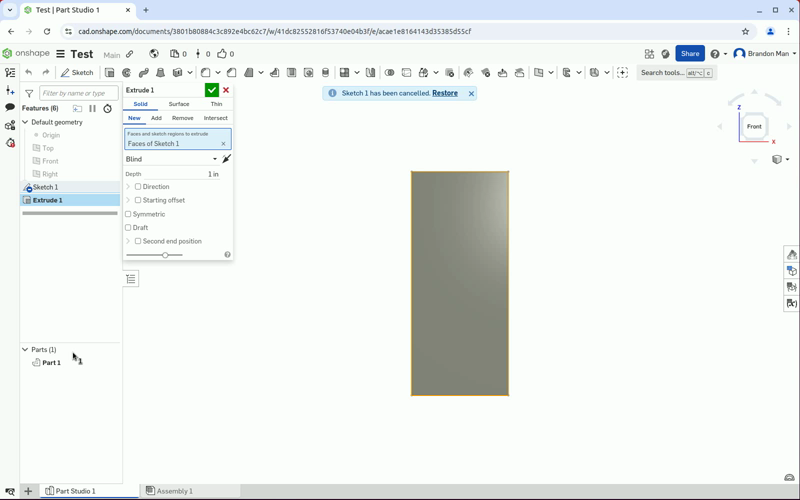
mouse_move(143, 106)
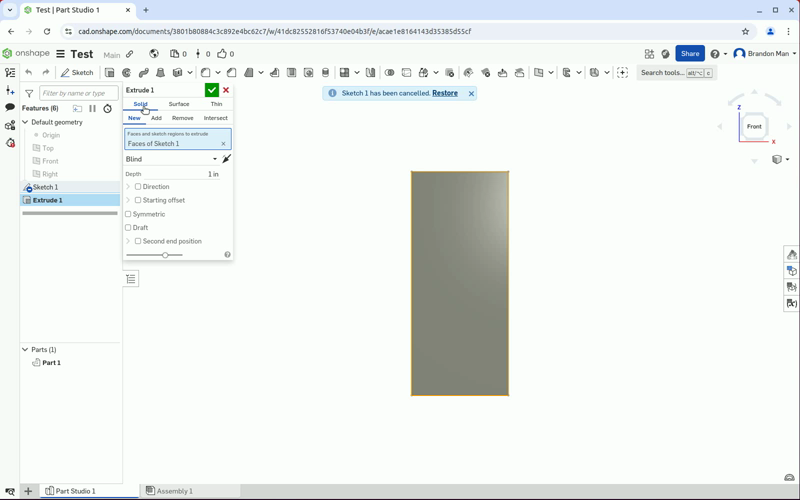
click(143, 106)
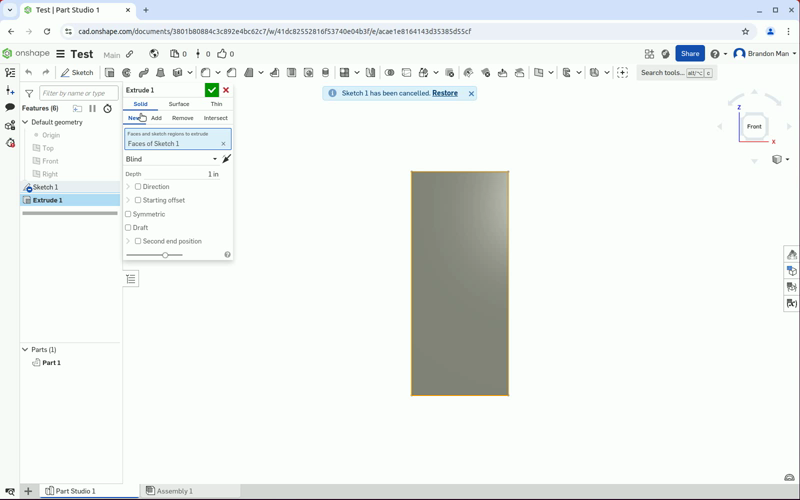
mouse_move(137, 120)
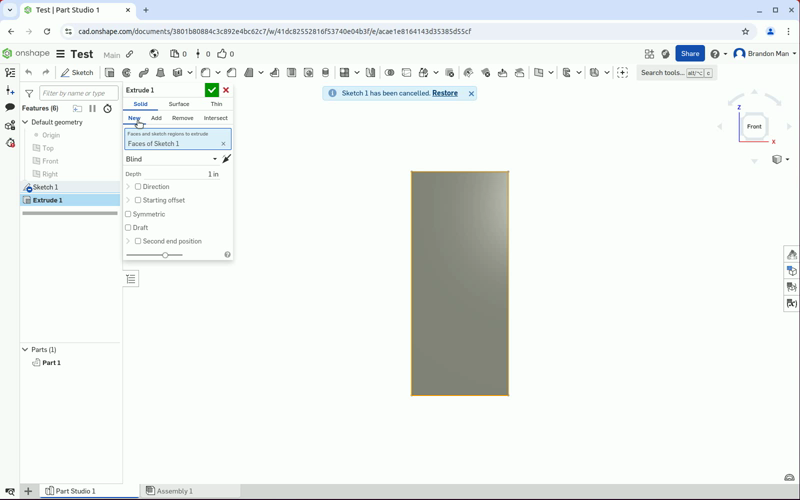
click(137, 120)
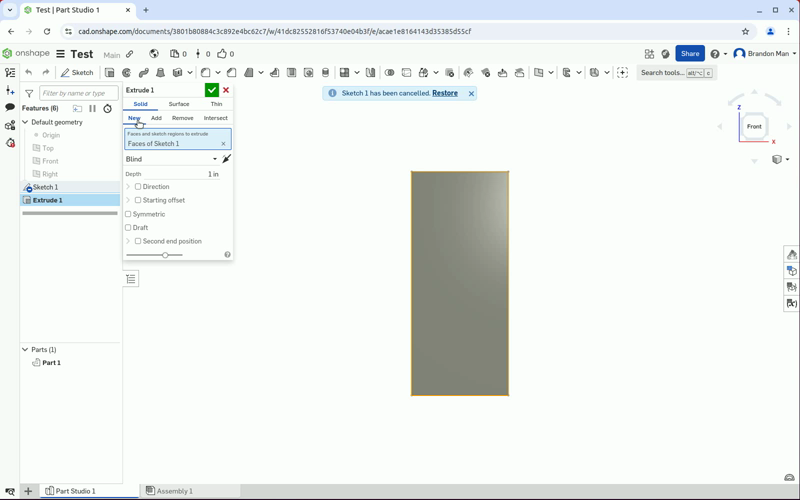
key(tab, 4)
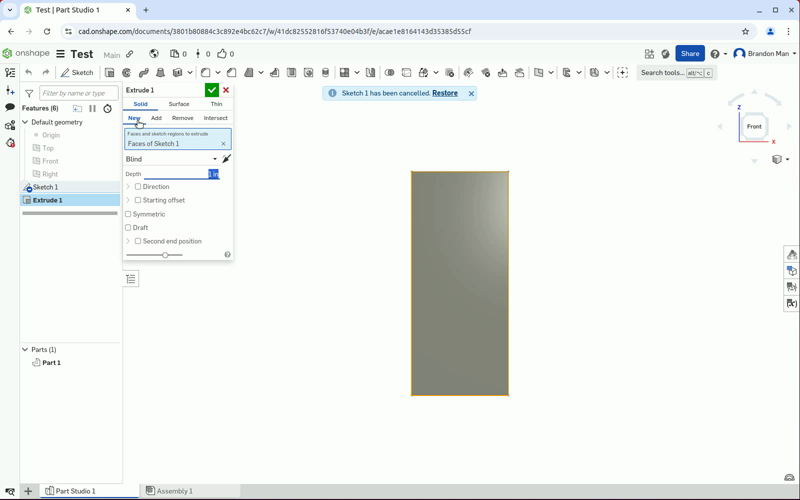
text(-8.425)
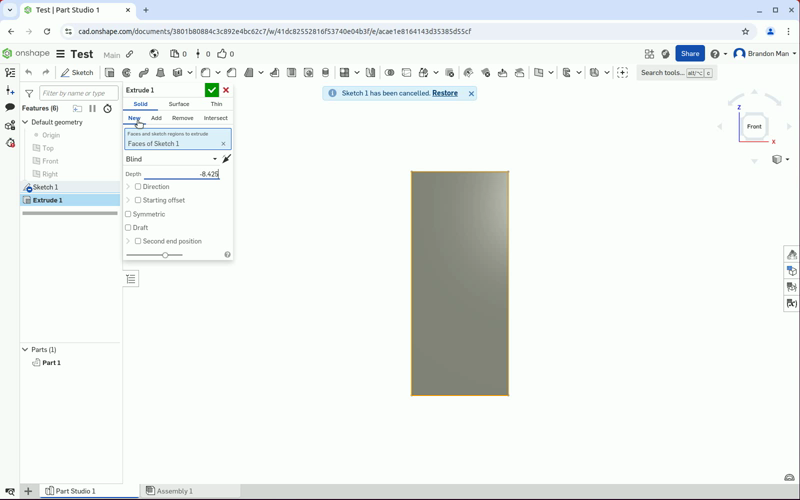
key(enter)
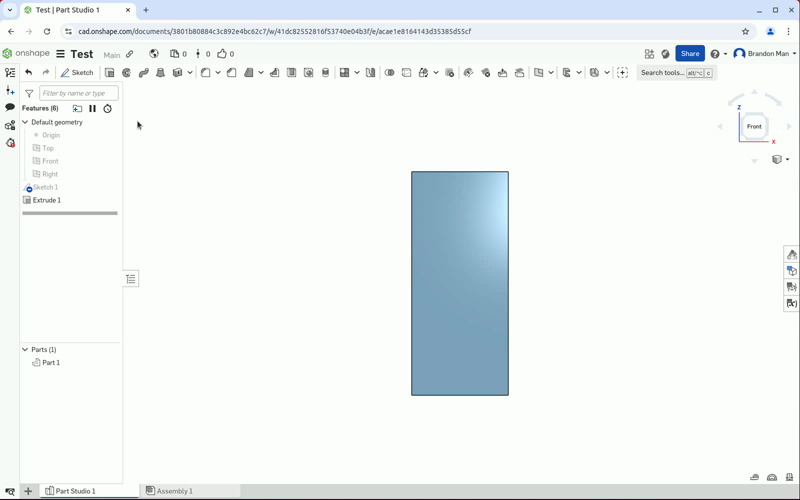
key(shift+h)
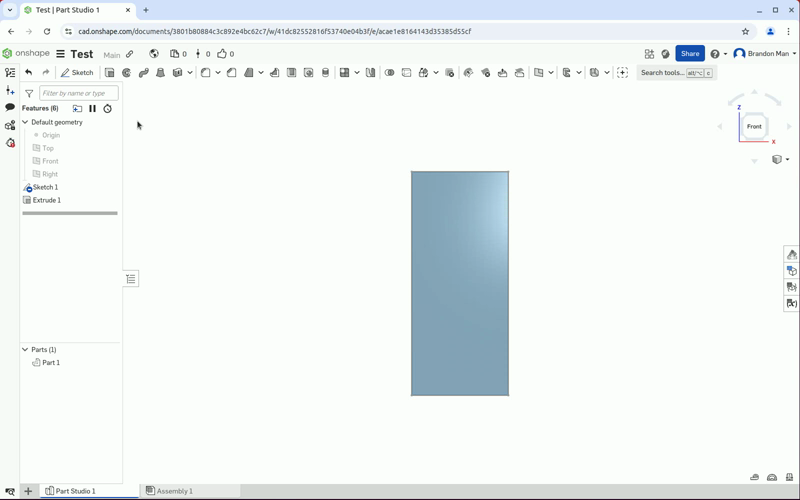
key(shift+h)
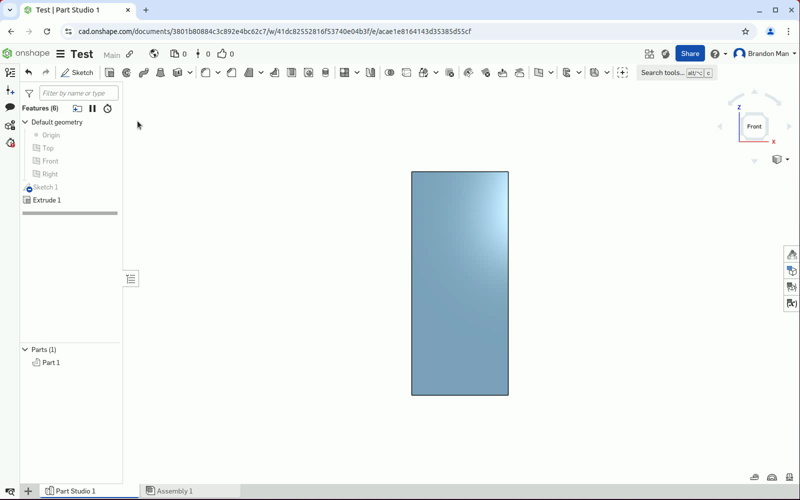
mouse_move(73, 189)
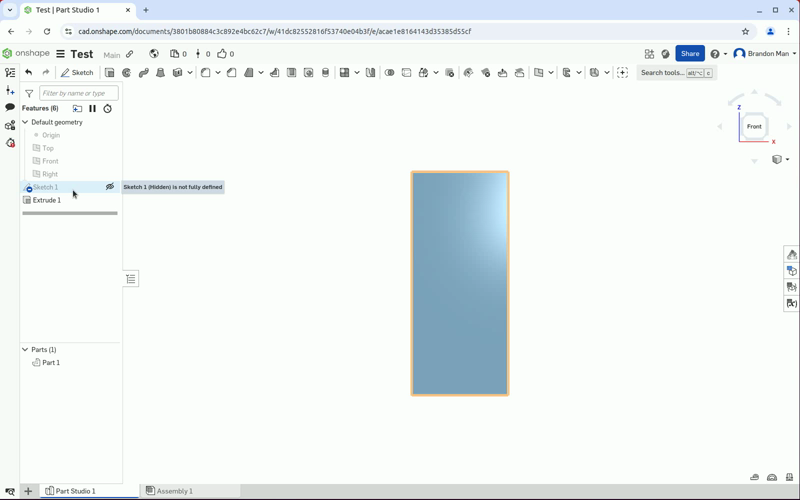
click(73, 189)
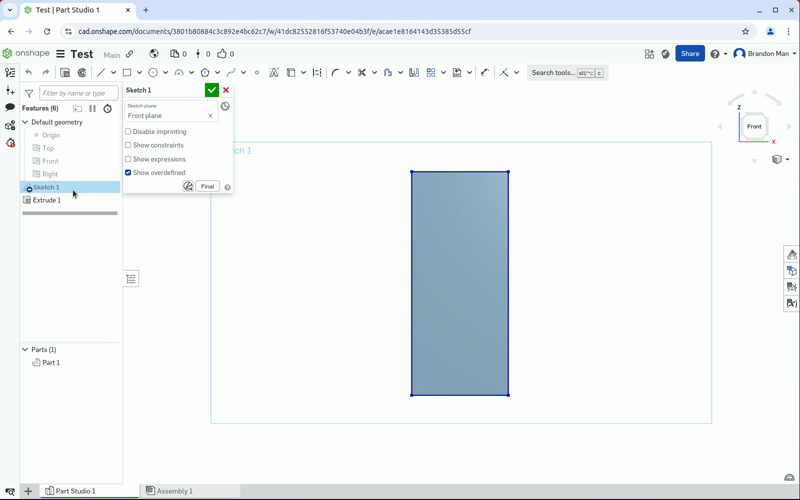
mouse_move(229, 92)
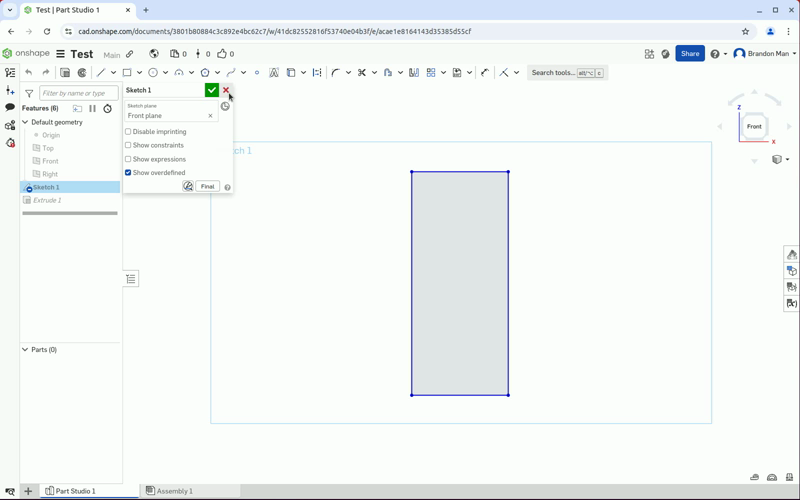
click(229, 92)
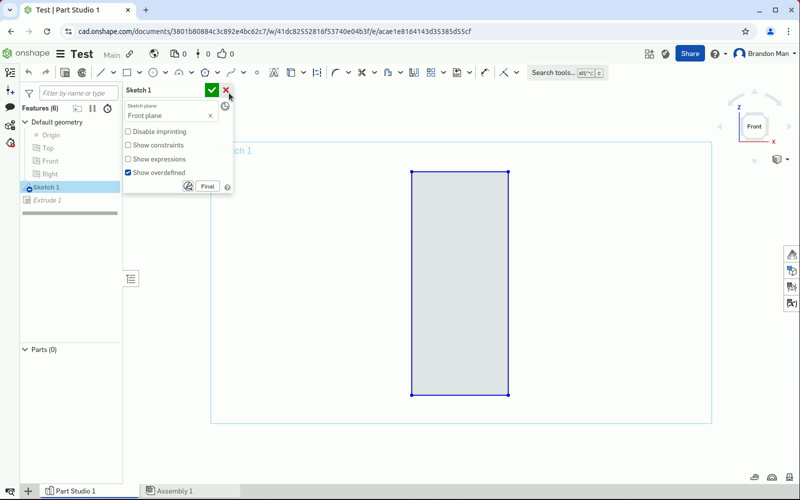
key(shift+s)
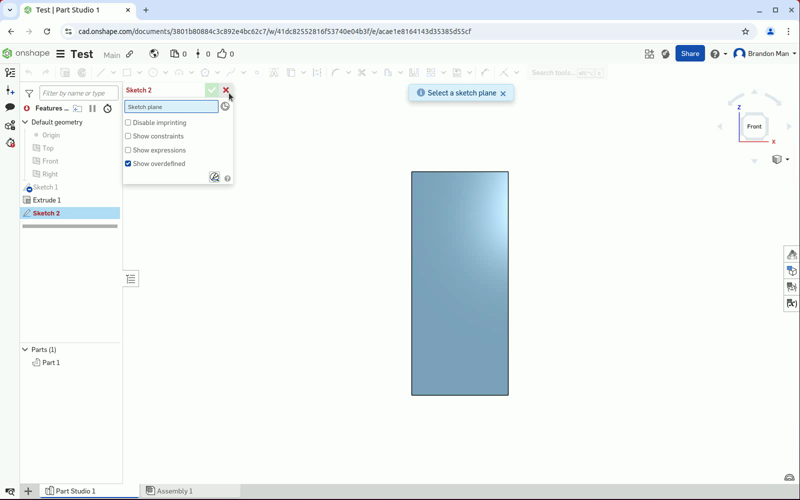
mouse_move(73, 163)
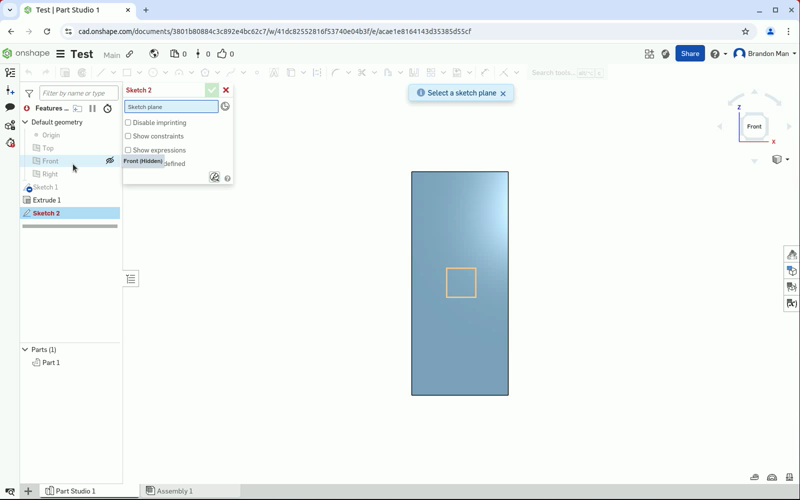
click(73, 163)
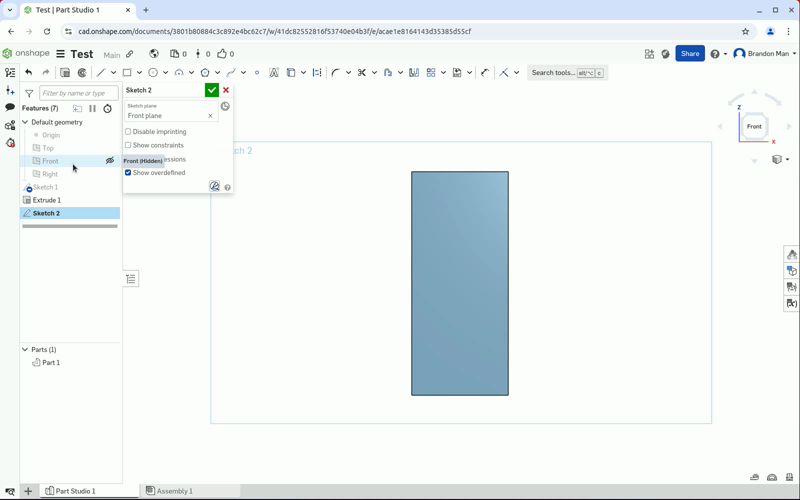
mouse_move(73, 352)
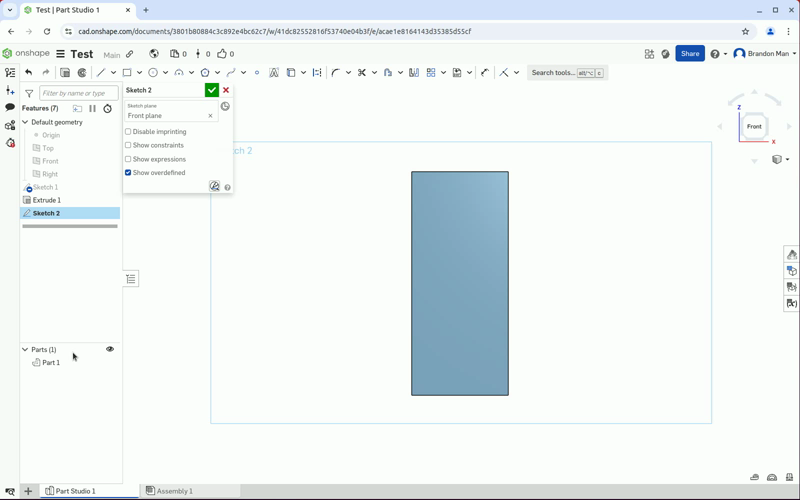
key(y)
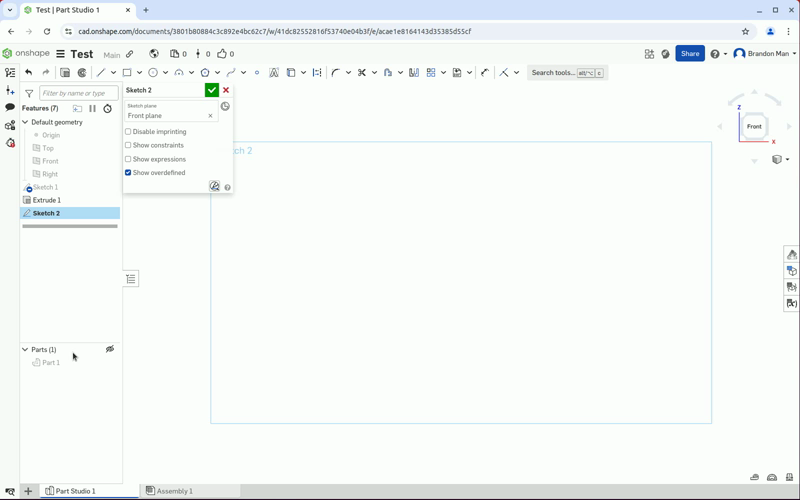
key(c)
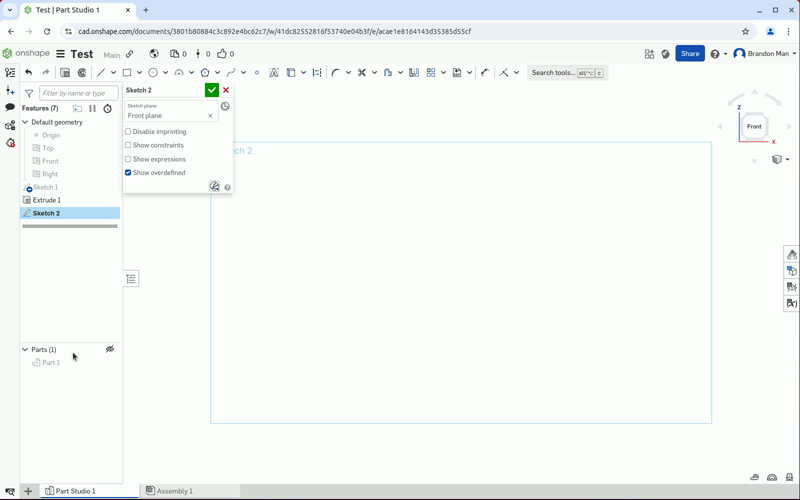
key_down(shift)
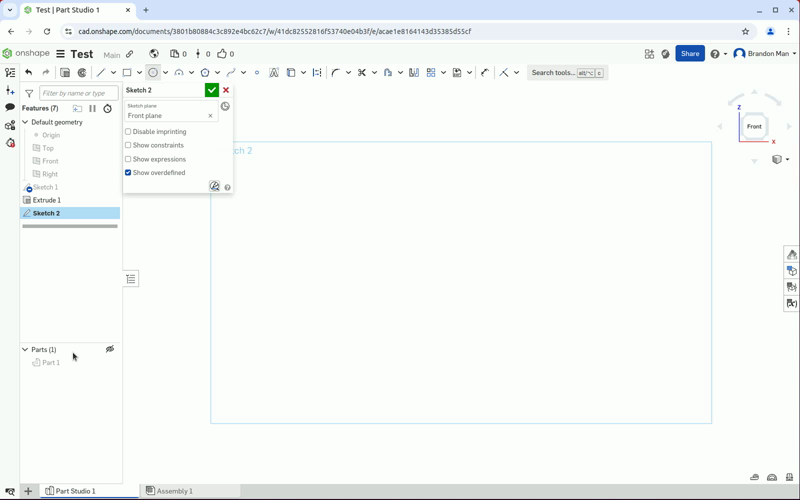
mouse_move(461, 282)
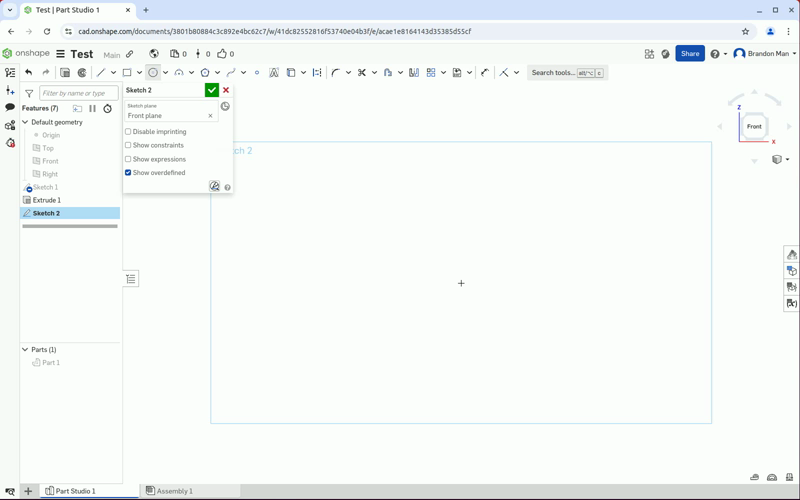
click(461, 282)
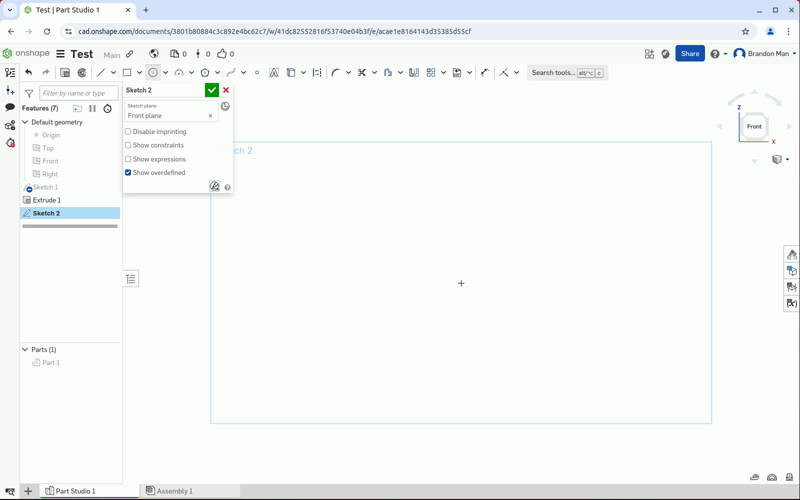
key_up(shift)
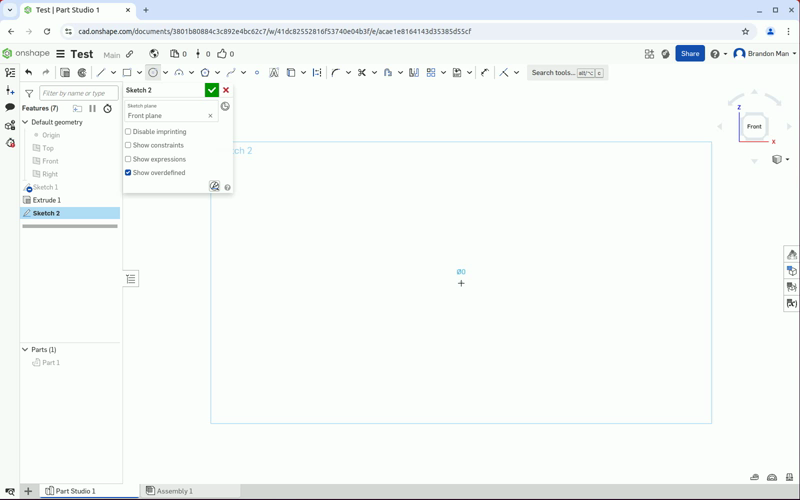
mouse_move(486, 282)
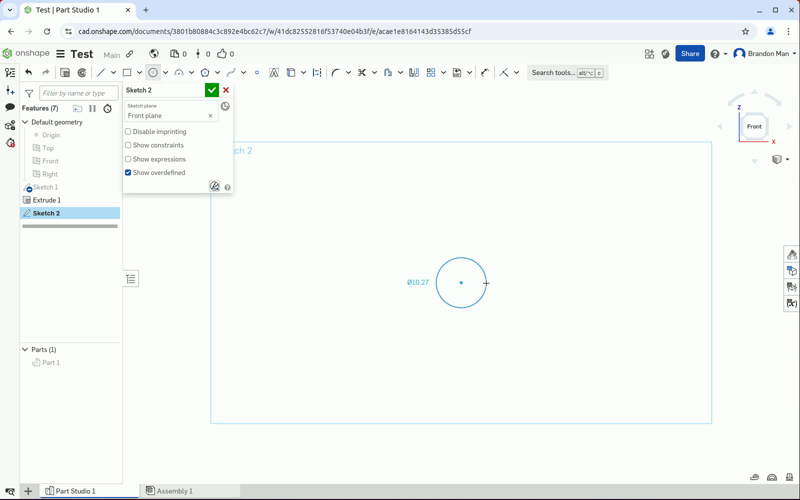
click(486, 282)
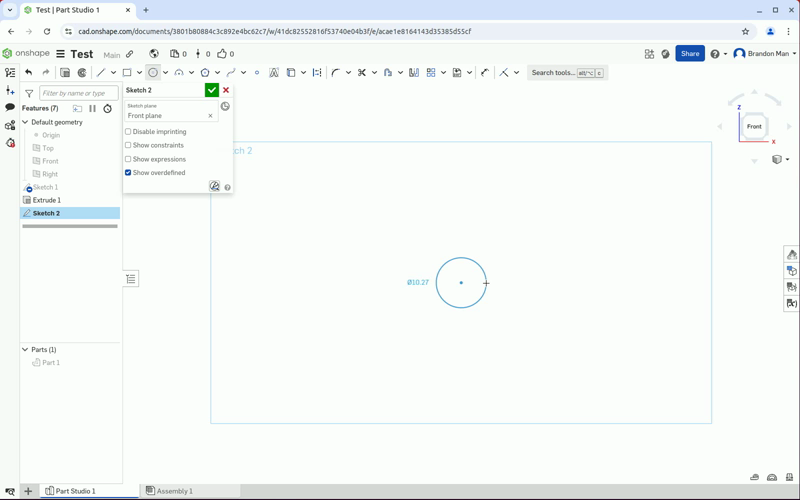
key(esc)
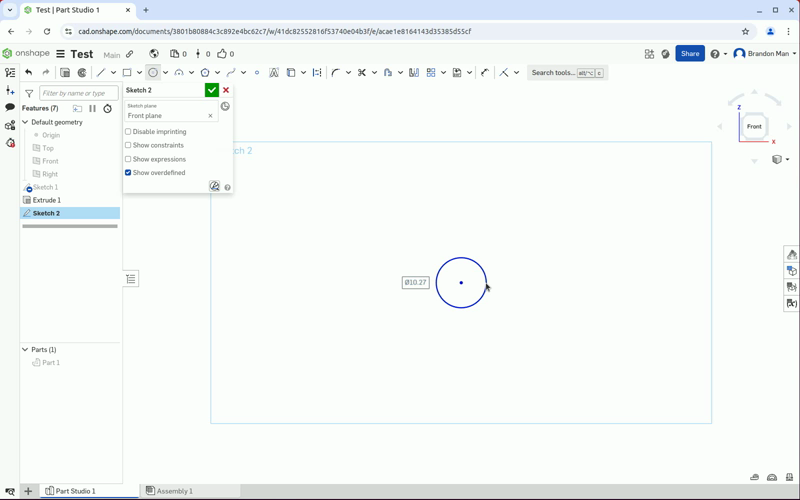
mouse_move(468, 267)
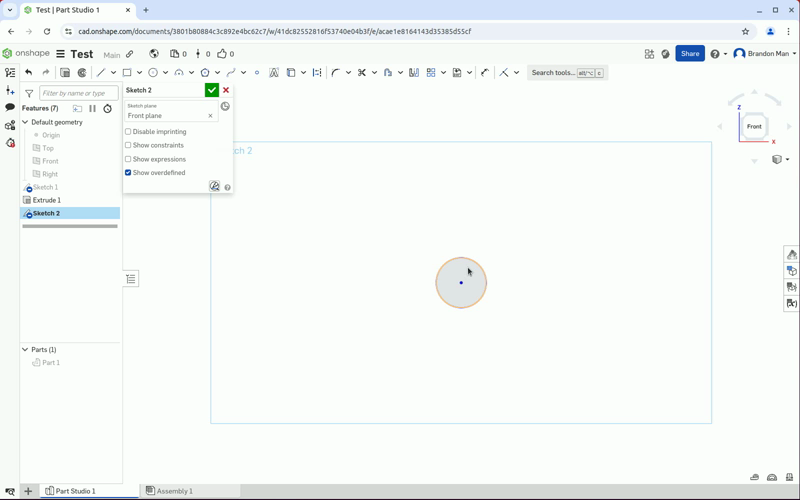
click(468, 267)
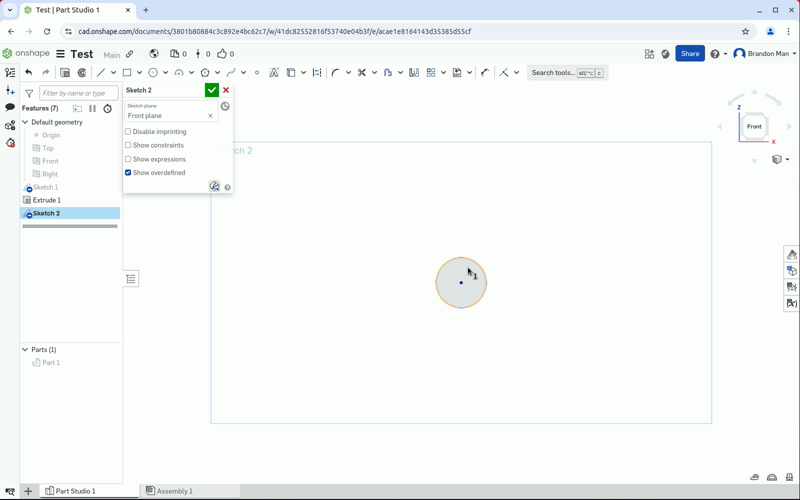
mouse_move(73, 352)
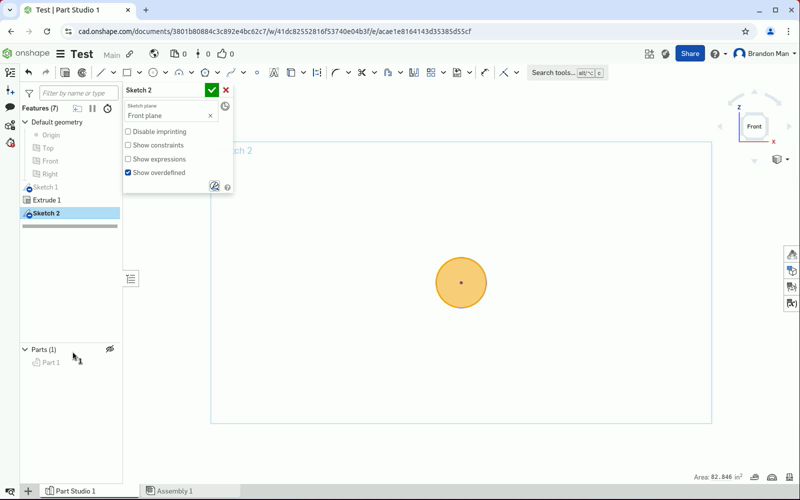
key(shift+y)
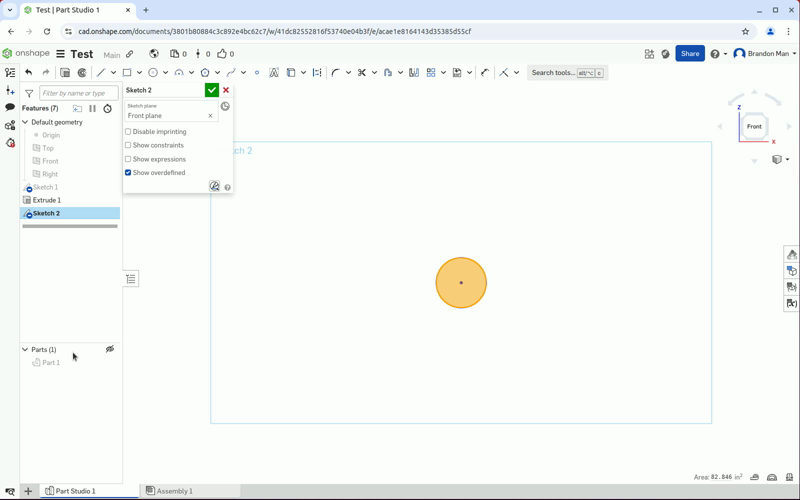
key(shift+e)
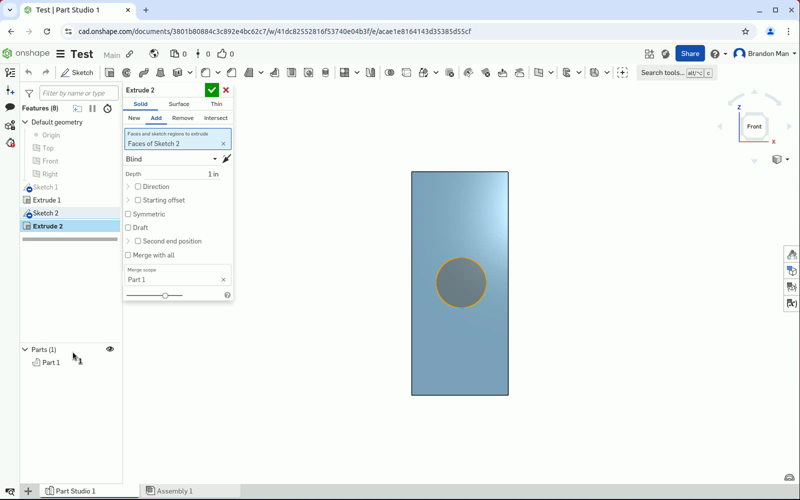
mouse_move(143, 106)
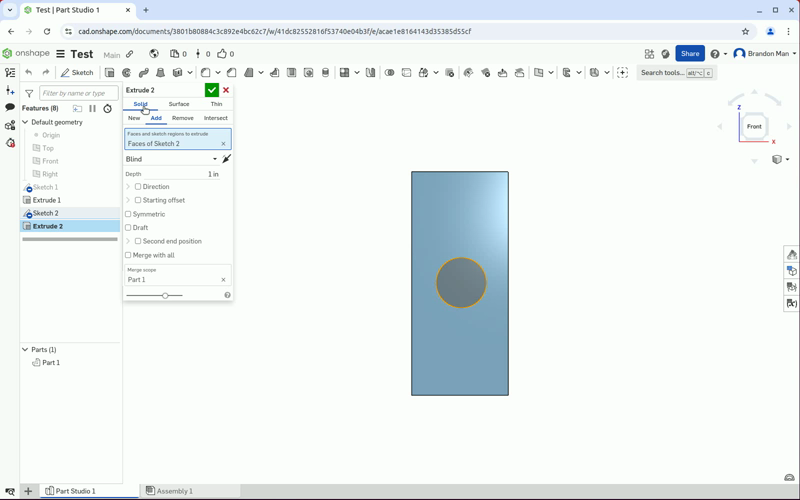
click(143, 106)
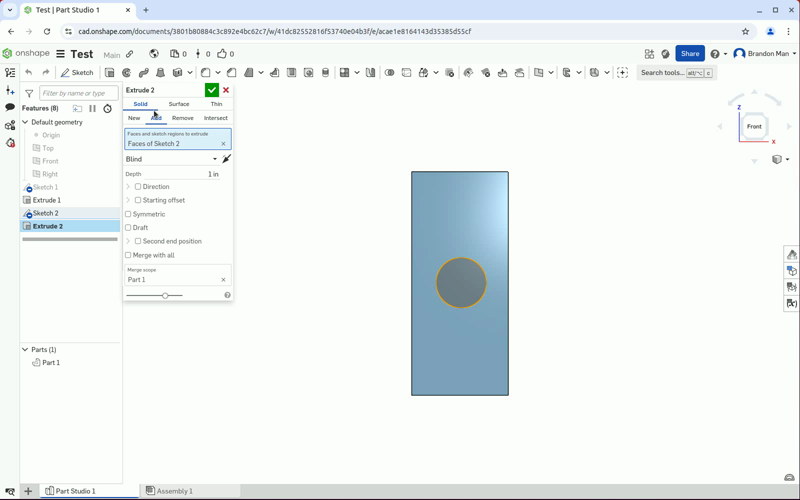
mouse_move(186, 120)
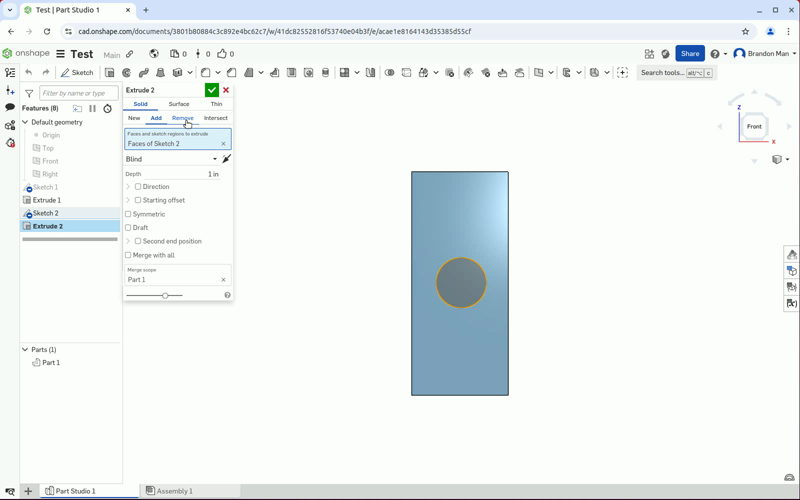
click(186, 120)
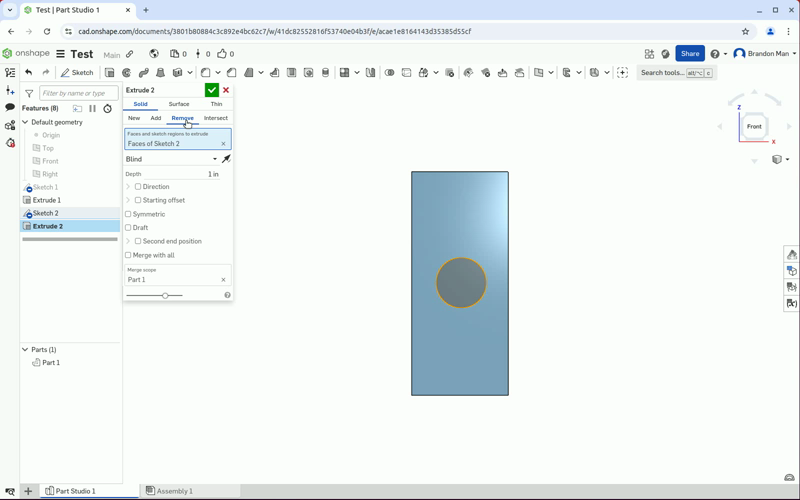
key(tab, 4)
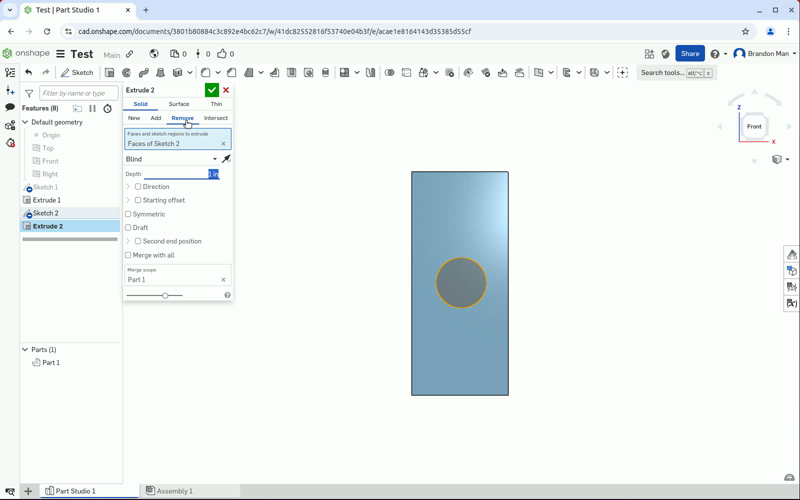
text(20.22)
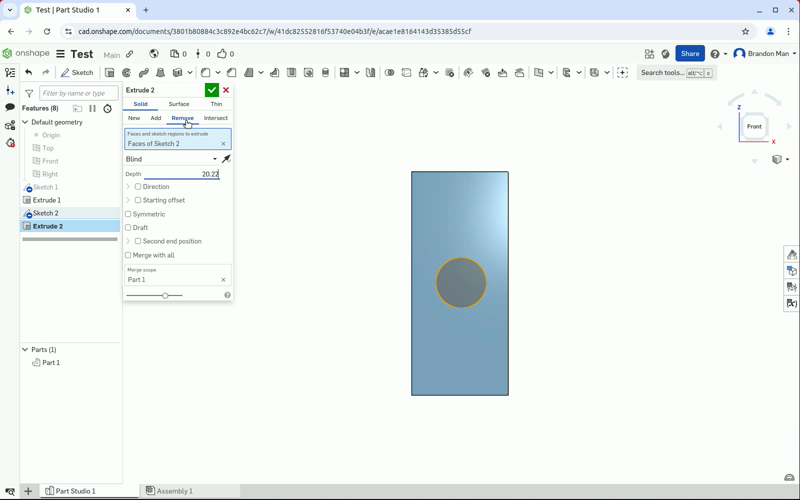
key(tab, 6)
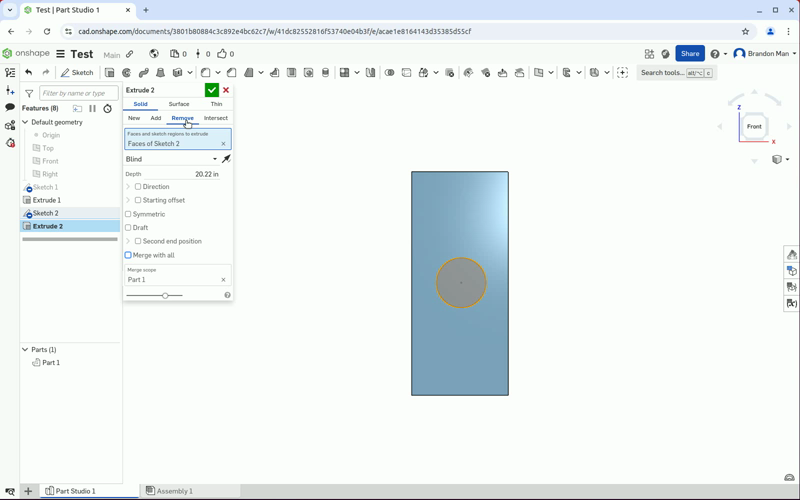
key(space)
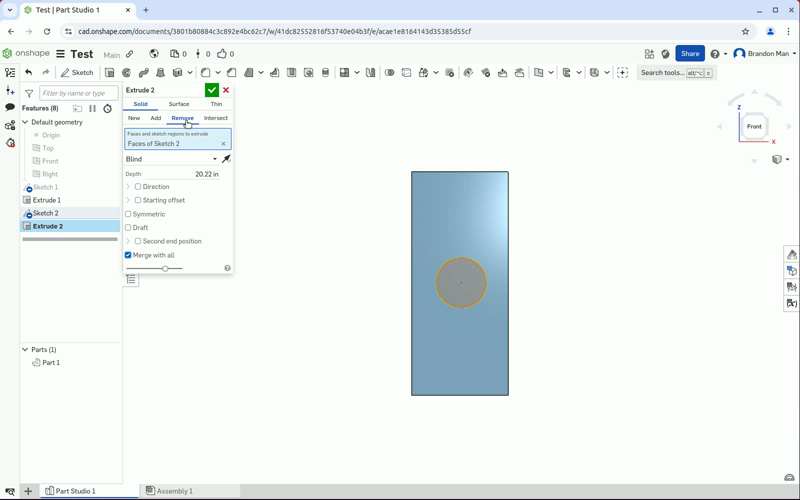
key(enter)
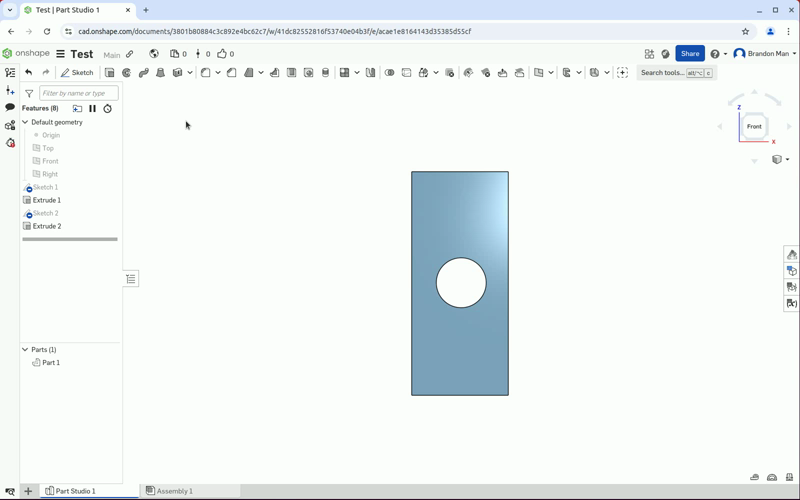
key(shift+h)
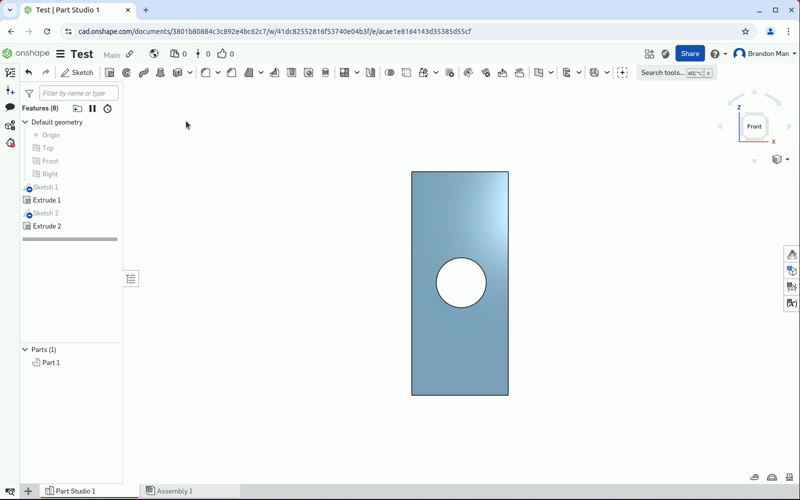
key(shift+h)
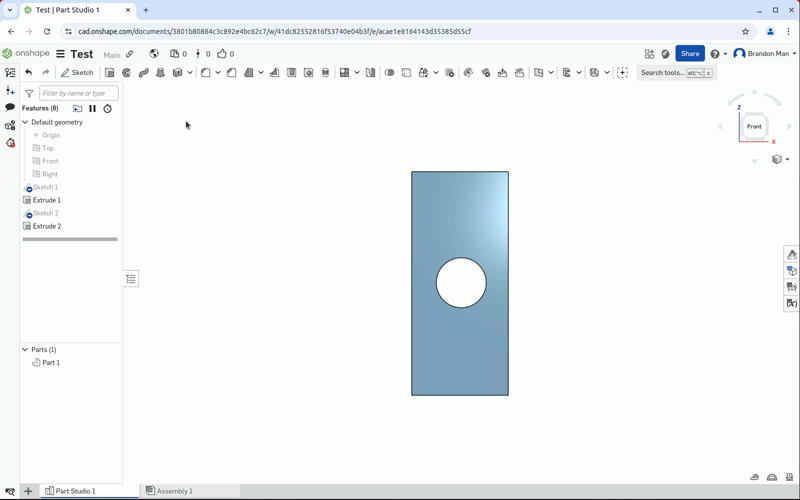
mouse_move(73, 189)
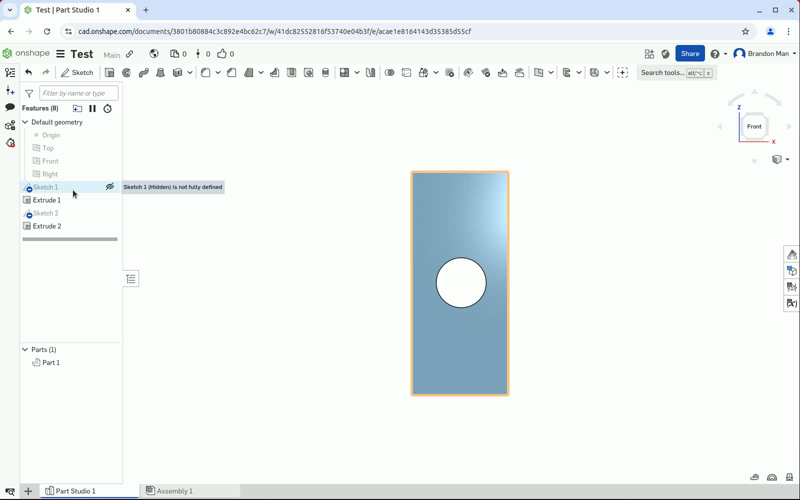
click(73, 189)
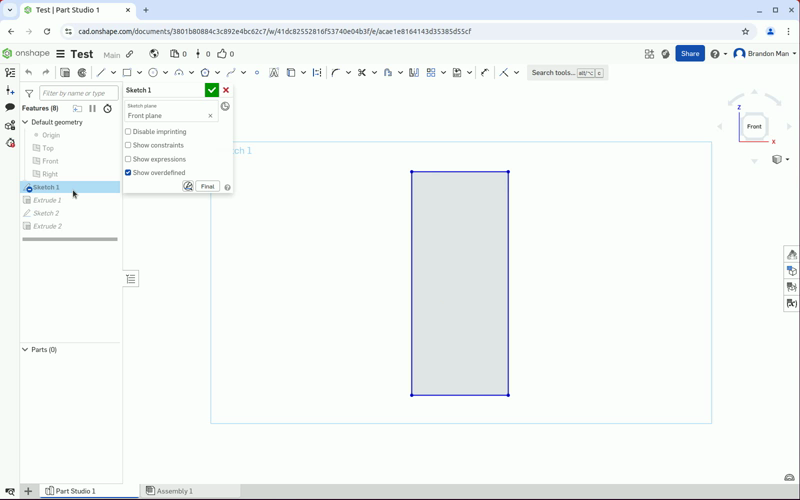
mouse_move(229, 92)
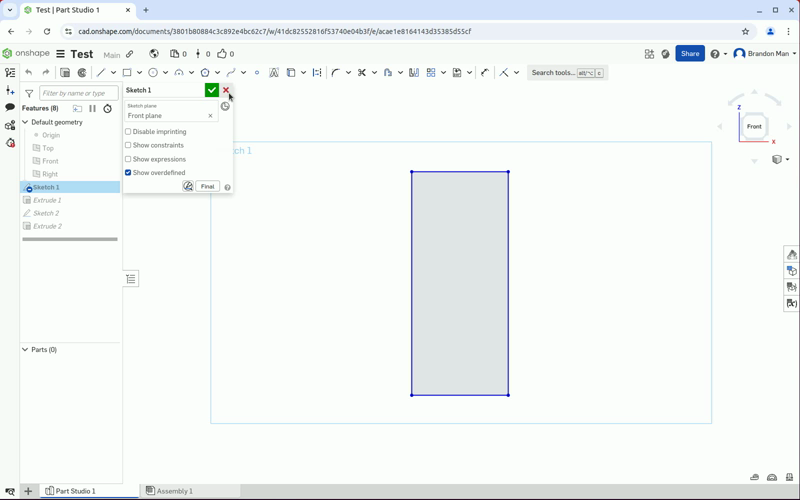
click(229, 92)
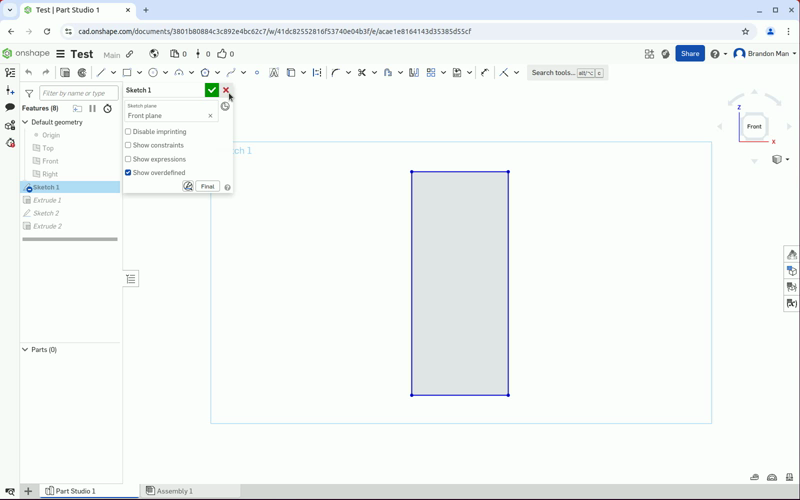
key(shift+s)
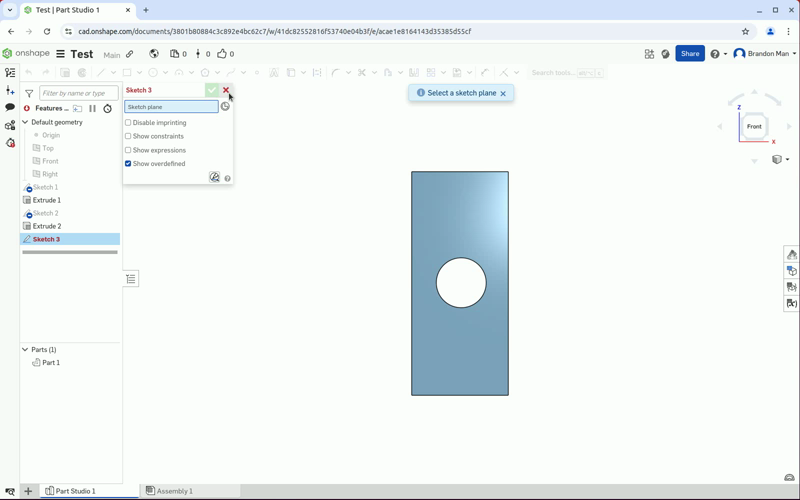
mouse_move(73, 163)
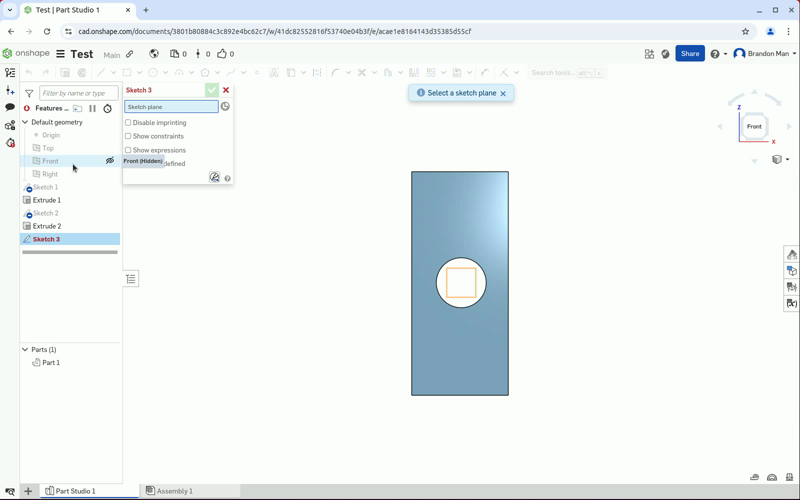
click(73, 163)
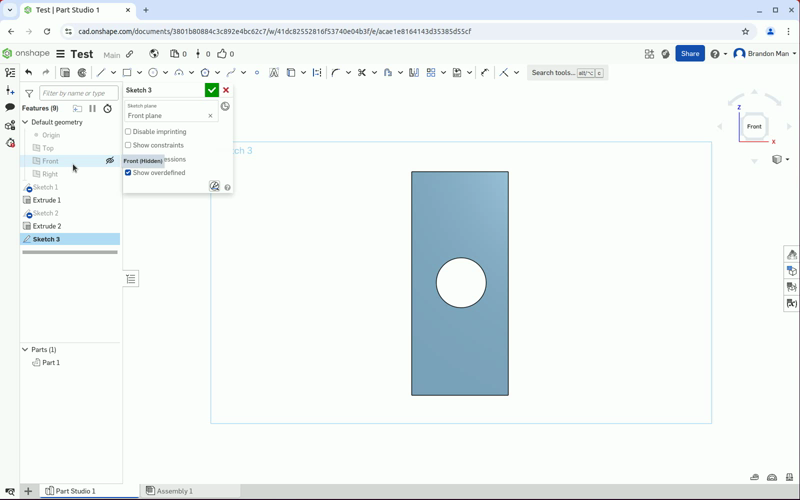
mouse_move(73, 352)
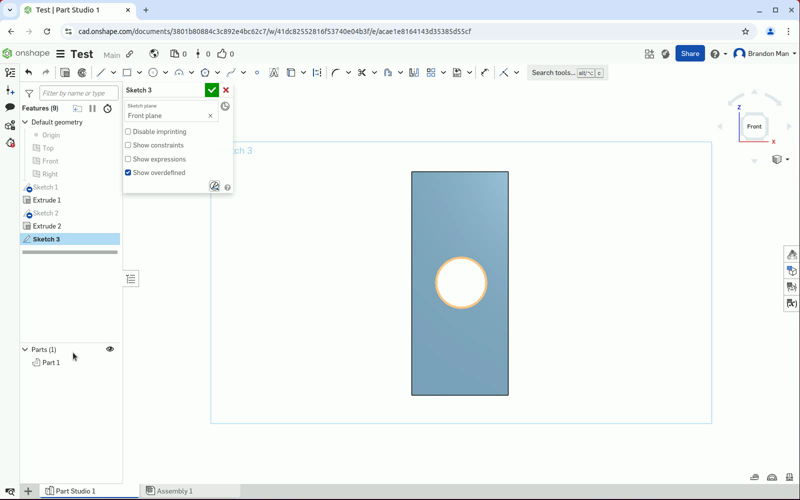
key(y)
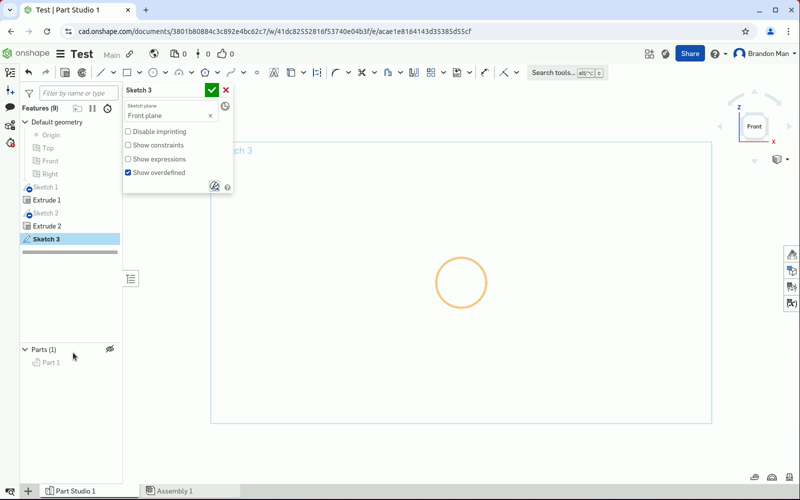
key(l)
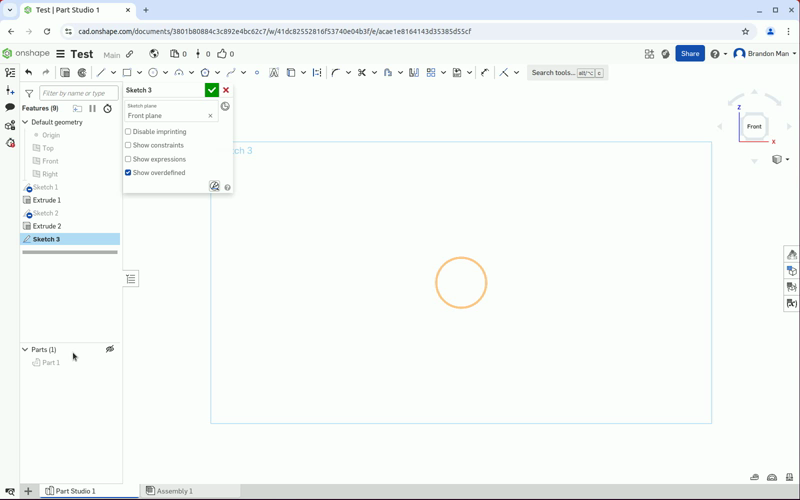
key_down(shift)
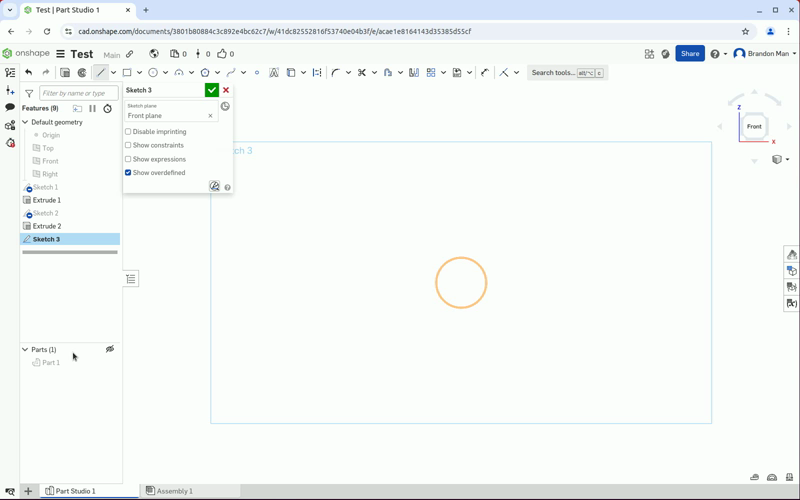
mouse_move(437, 282)
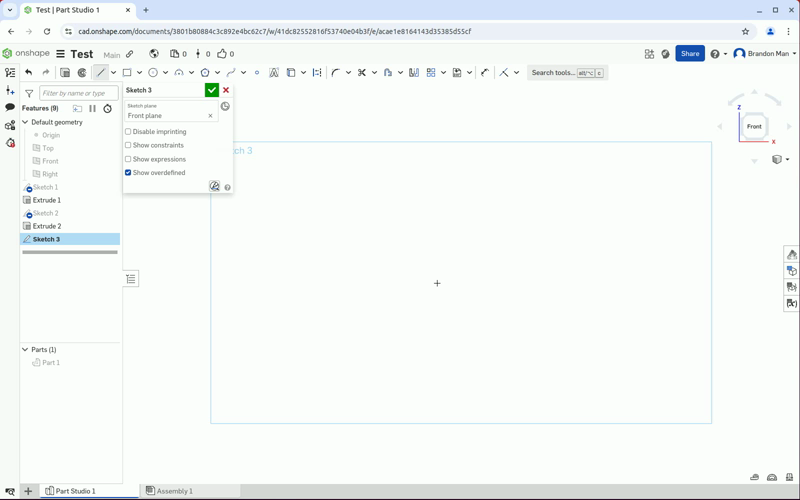
click(437, 282)
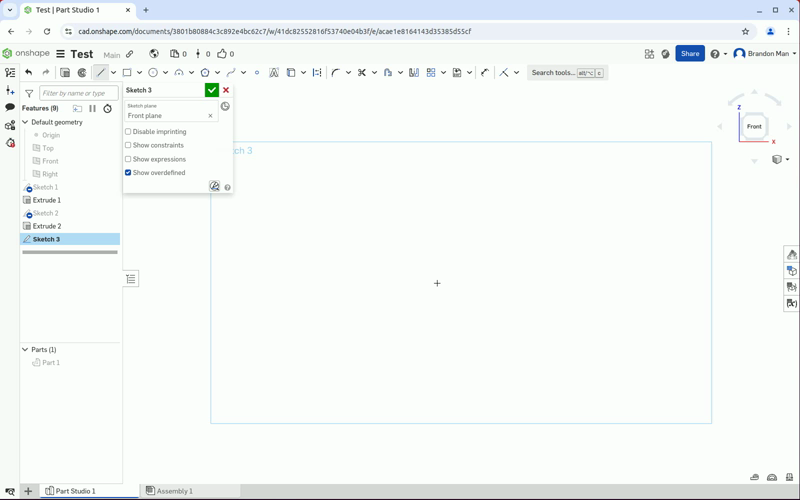
key_up(shift)
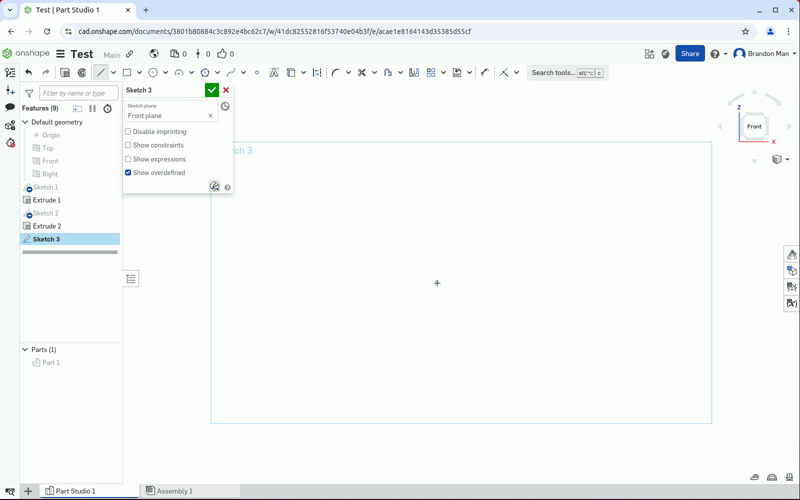
key_down(shift)
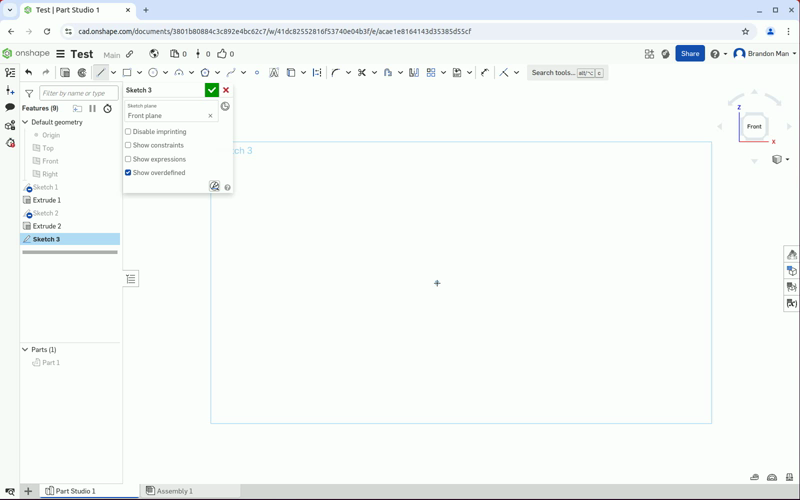
mouse_move(467, 282)
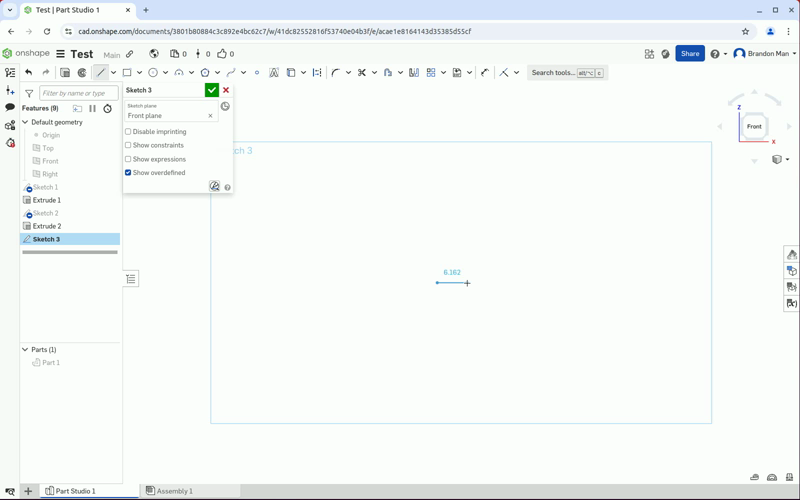
mouse_move(484, 282)
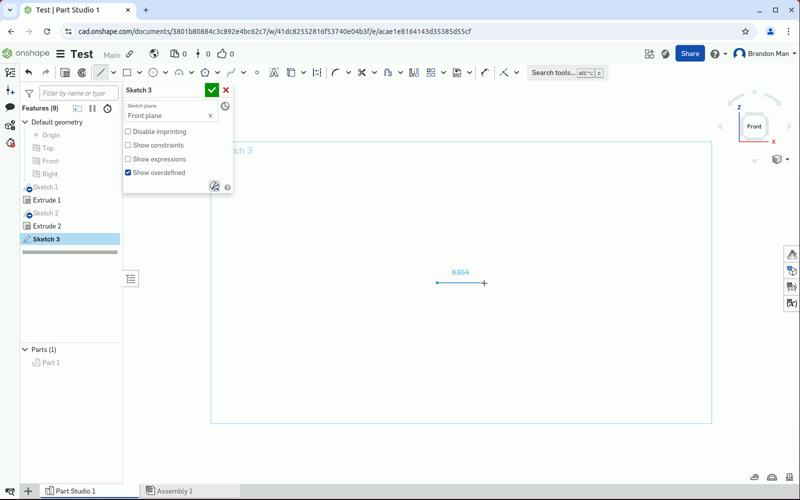
click(484, 282)
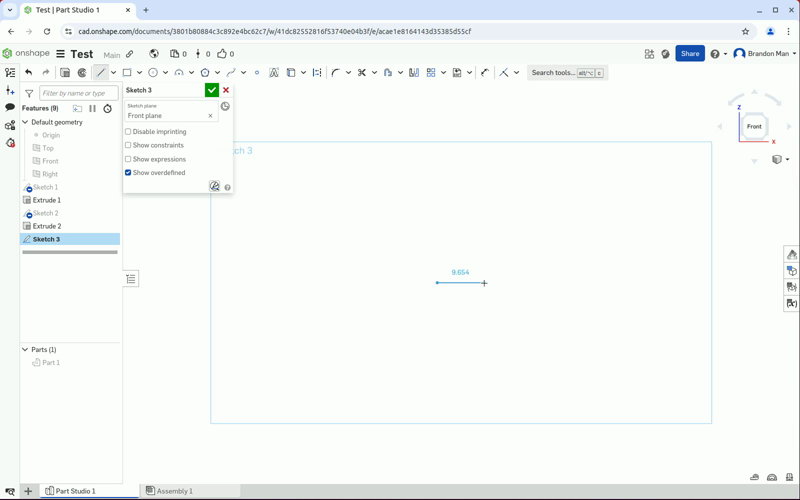
key_up(shift)
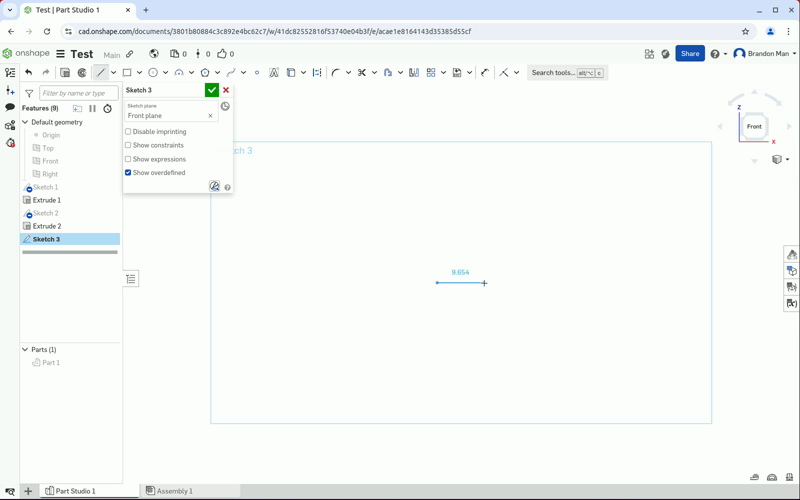
key_down(shift)
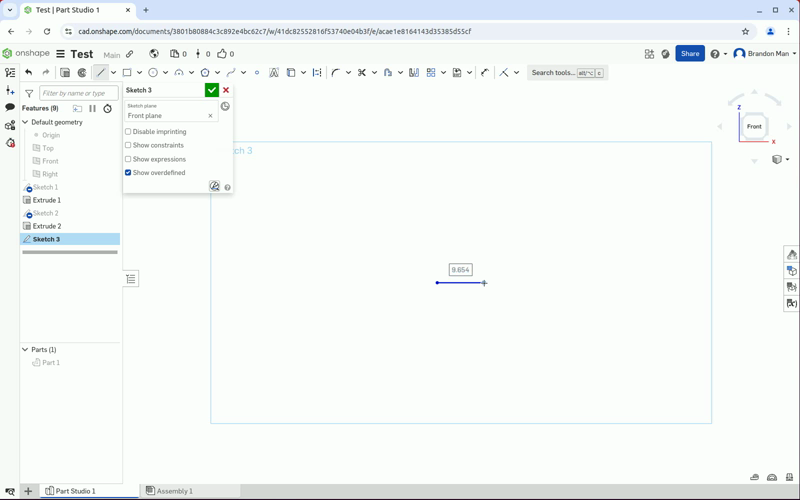
mouse_move(484, 165)
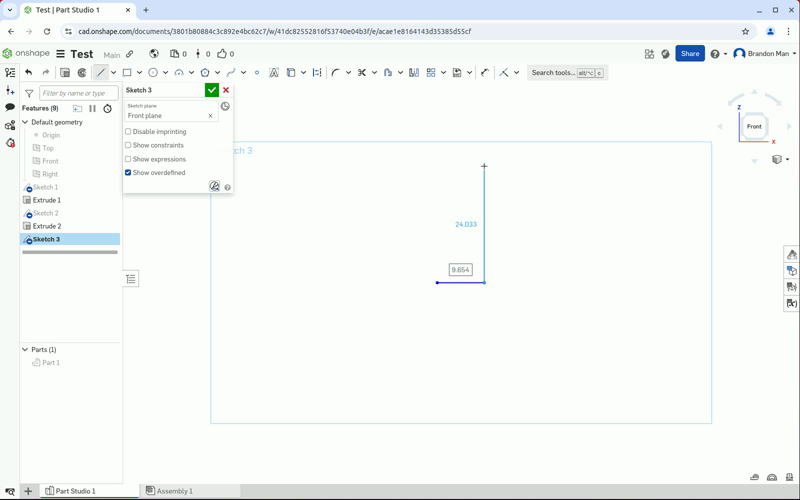
click(484, 165)
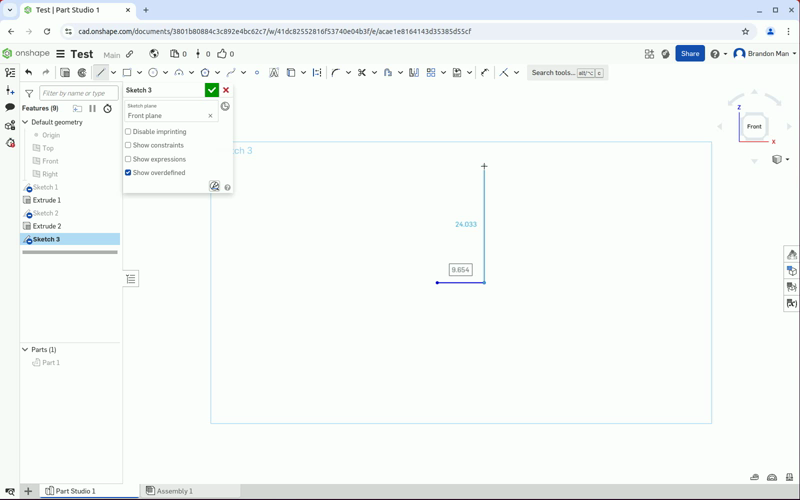
key_up(shift)
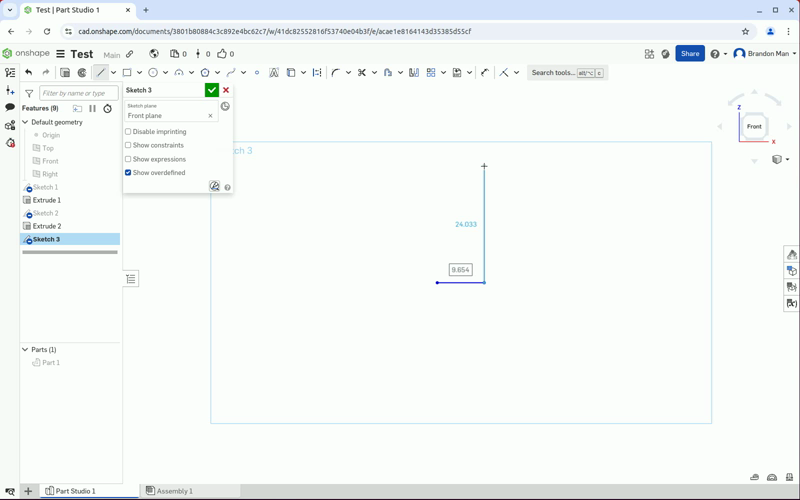
key_down(shift)
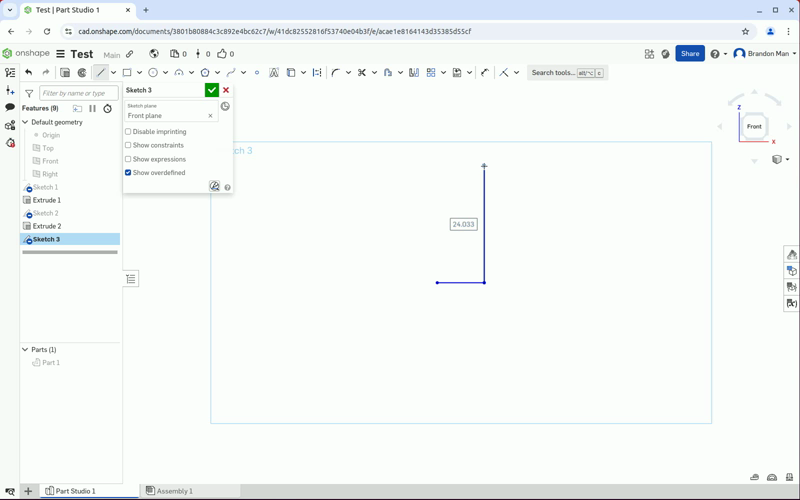
mouse_move(514, 165)
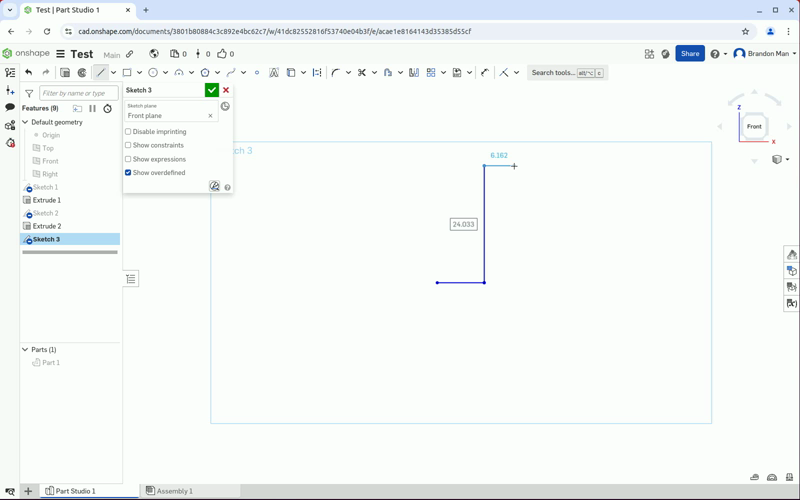
mouse_move(437, 165)
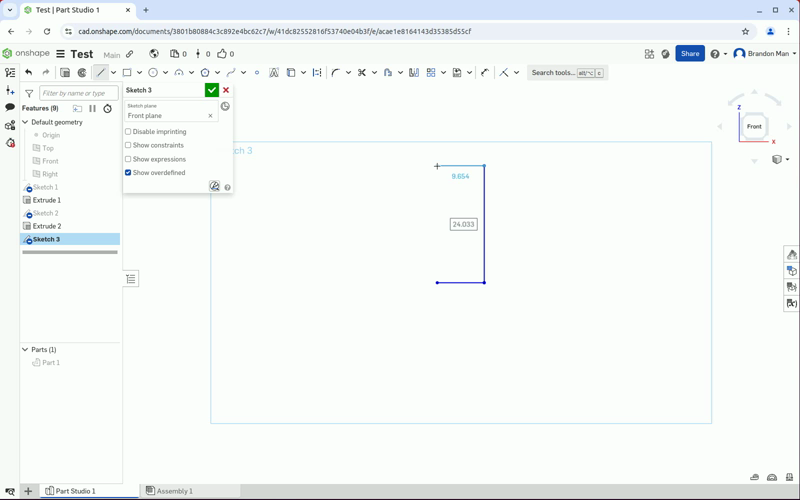
click(437, 165)
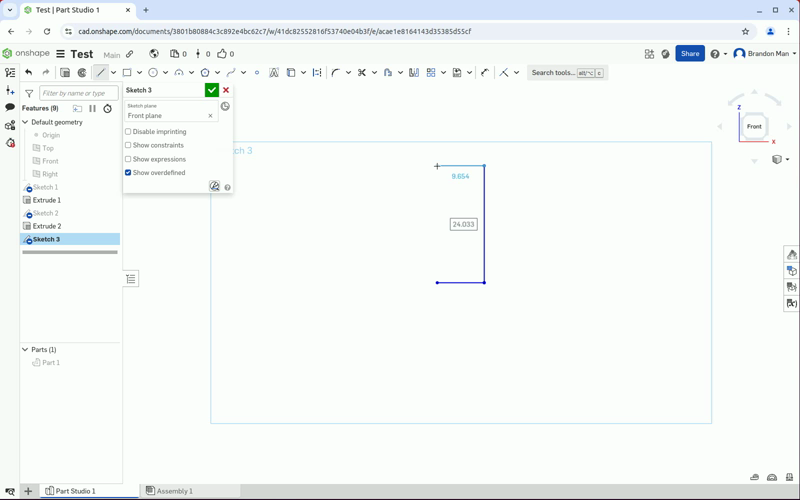
key_up(shift)
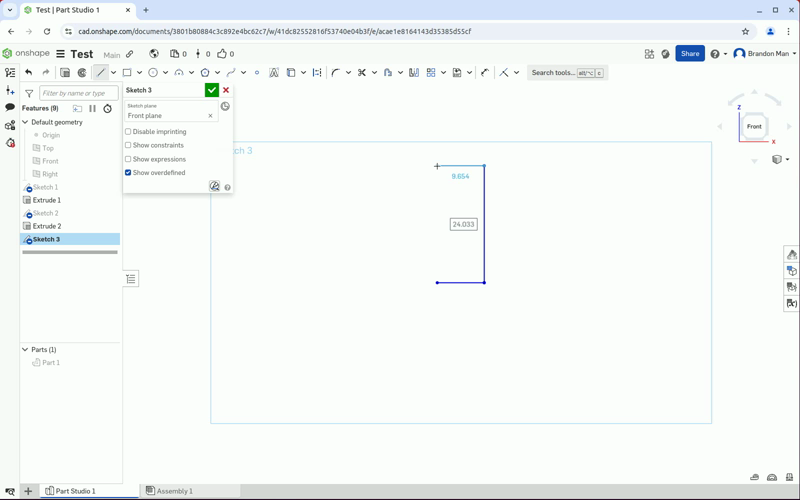
key_down(shift)
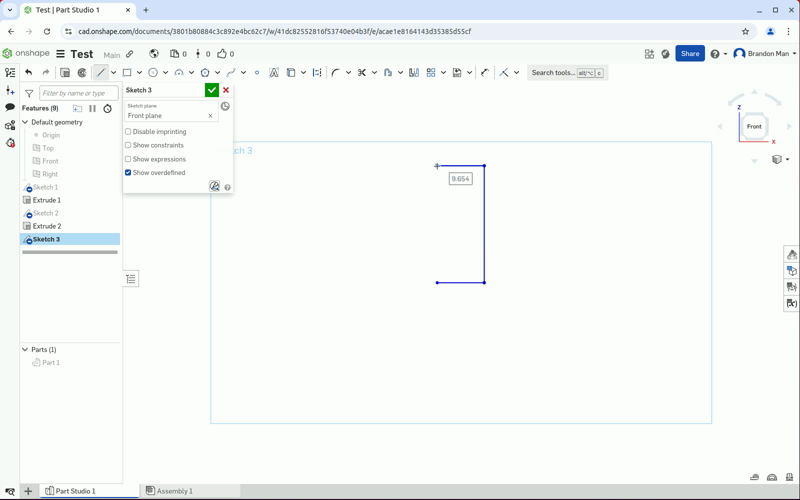
mouse_move(437, 282)
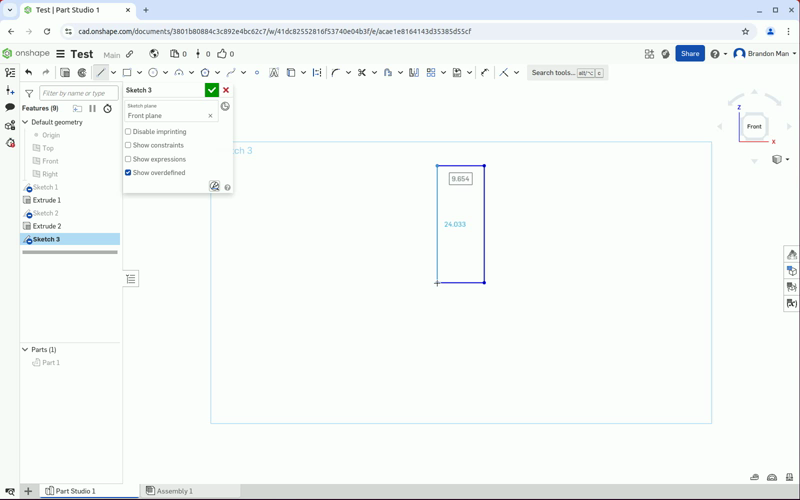
key_up(shift)
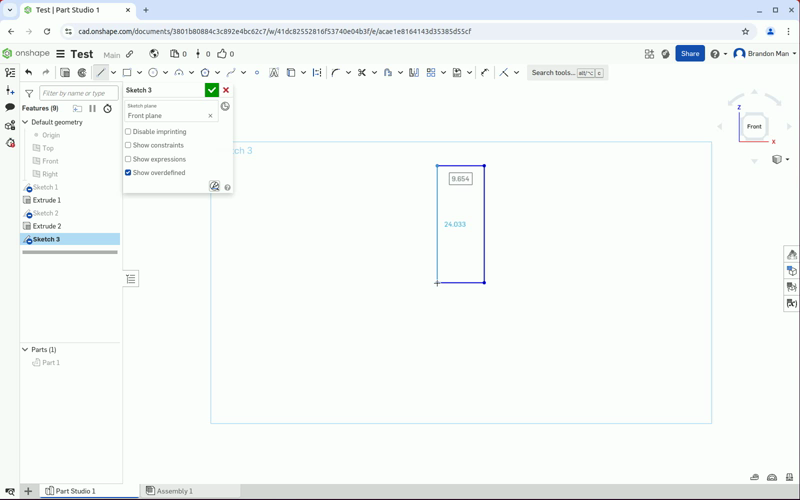
click(437, 282)
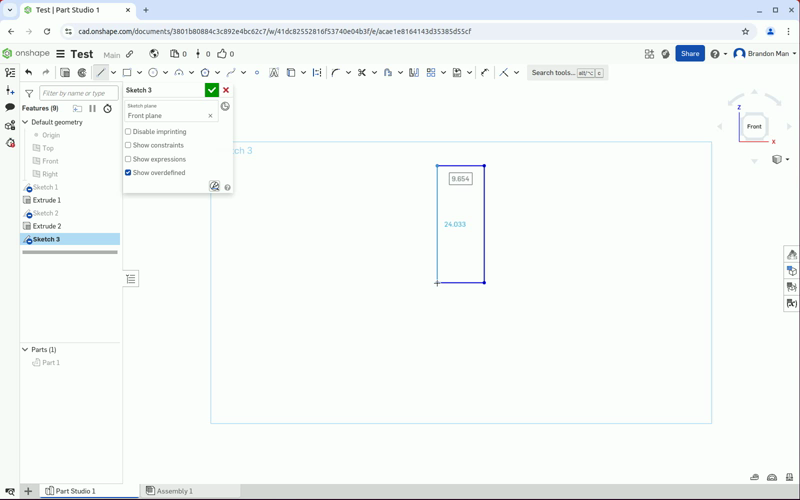
key(esc)
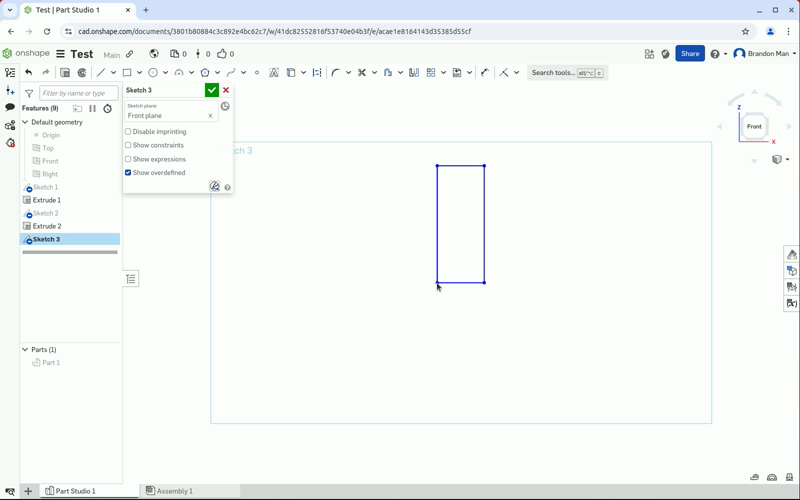
mouse_move(459, 253)
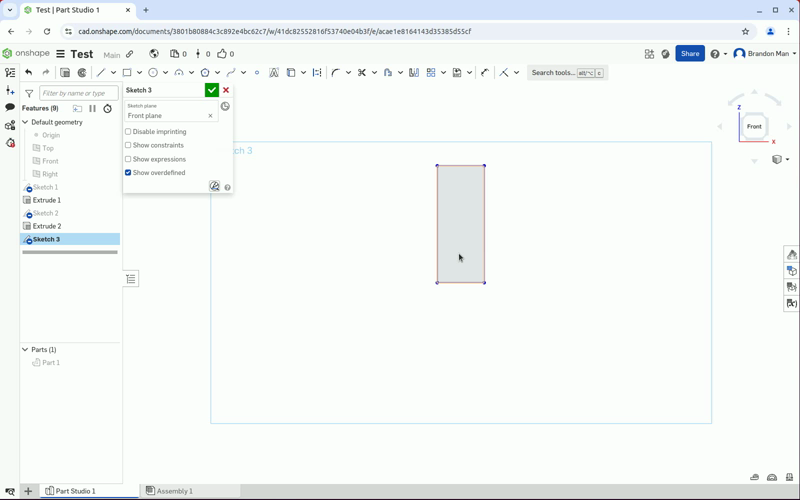
click(459, 253)
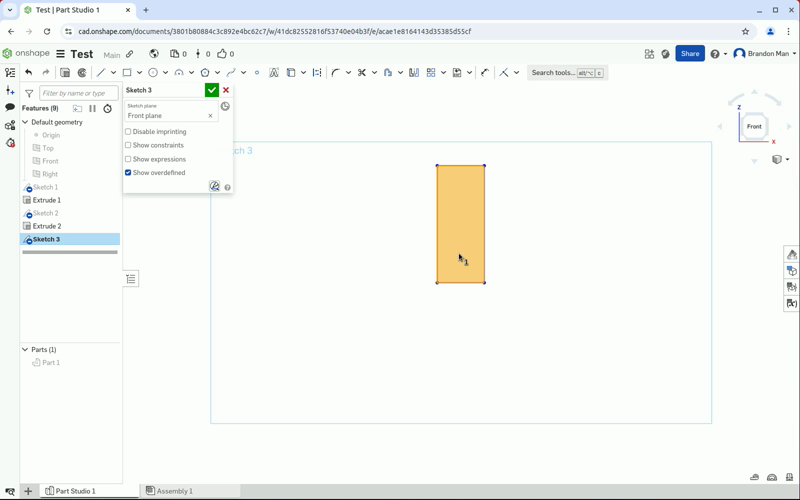
mouse_move(73, 352)
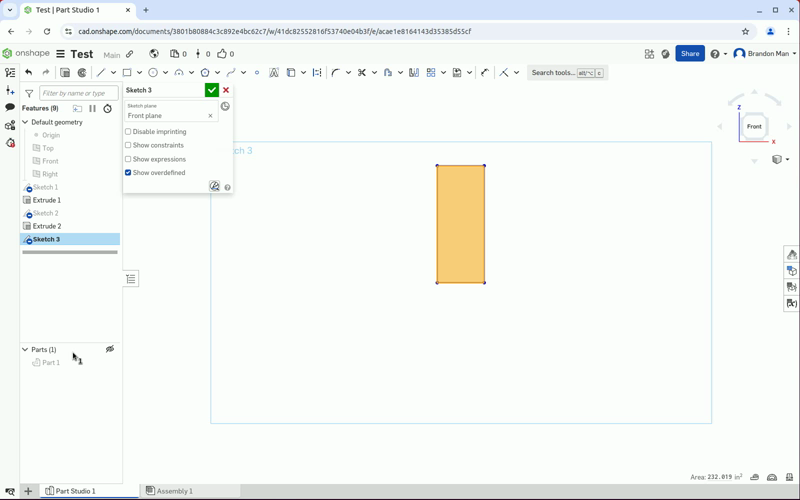
key(shift+y)
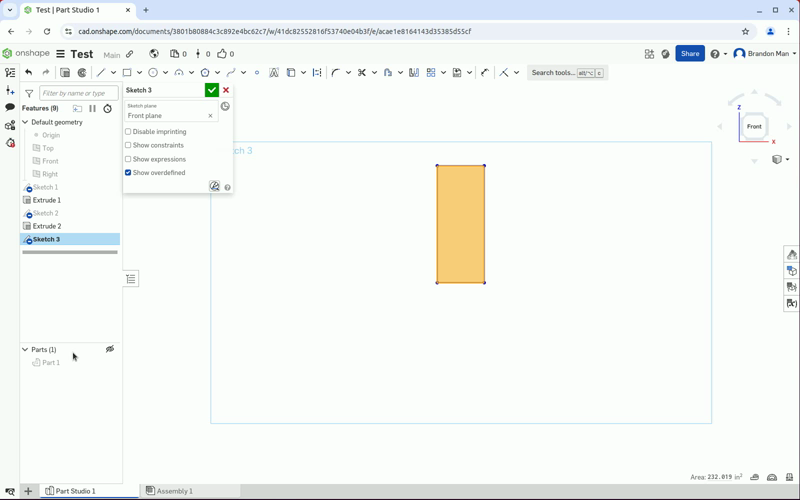
key(shift+e)
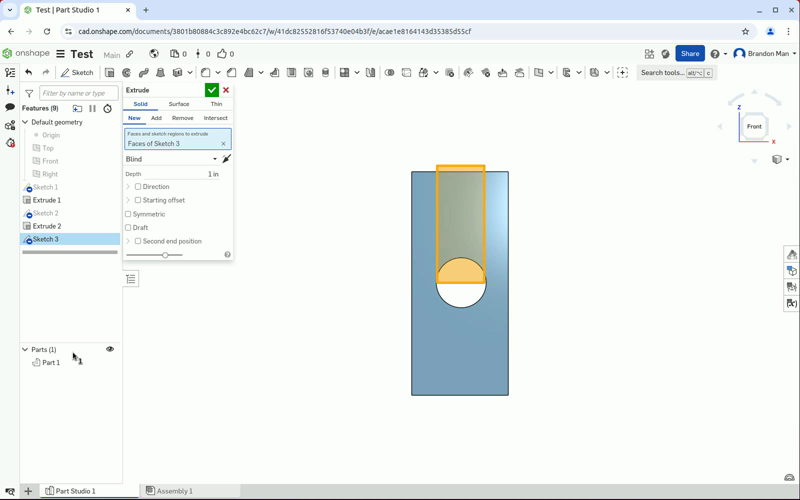
mouse_move(143, 106)
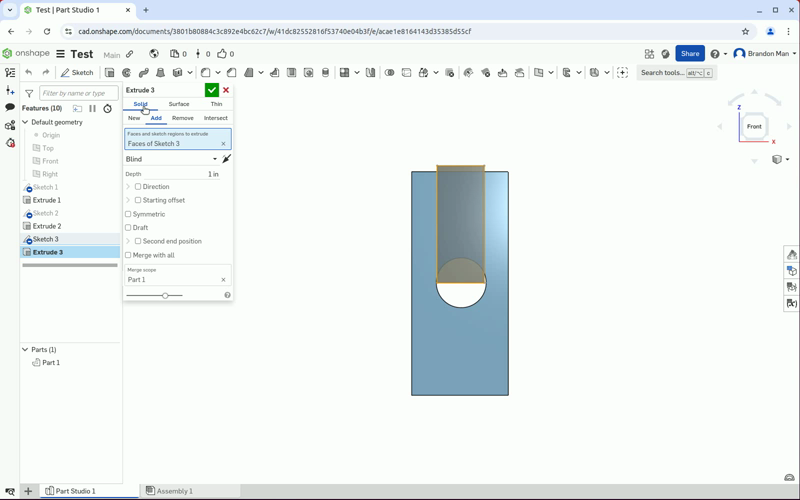
click(143, 106)
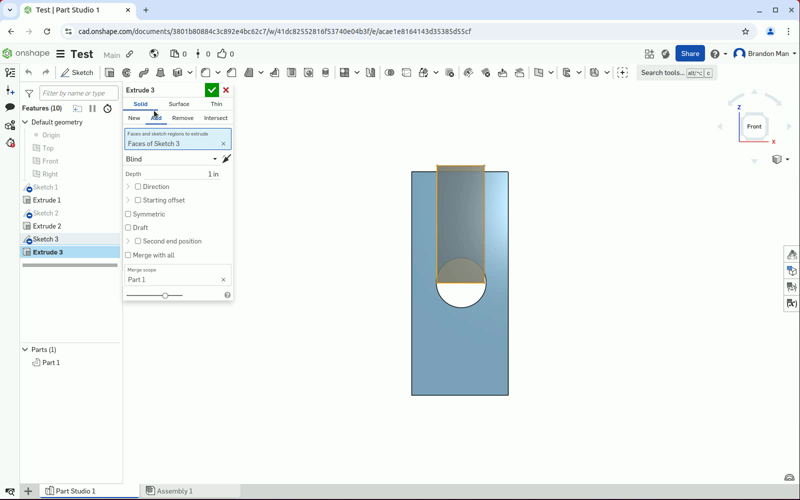
mouse_move(186, 120)
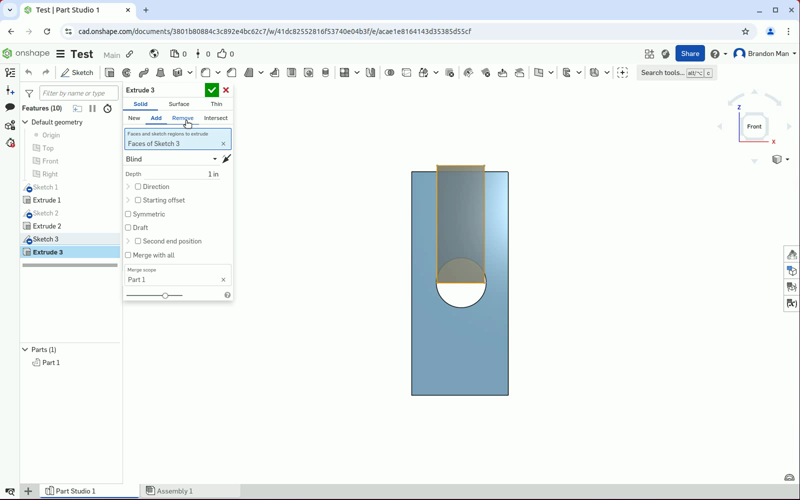
click(186, 120)
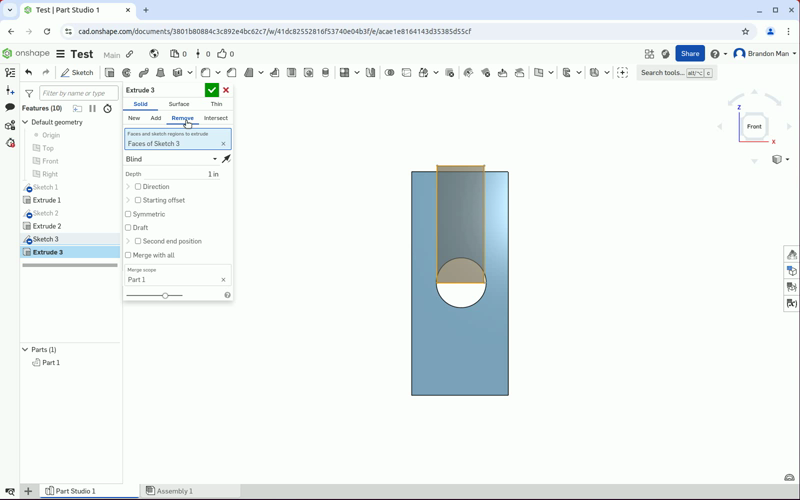
key(tab, 4)
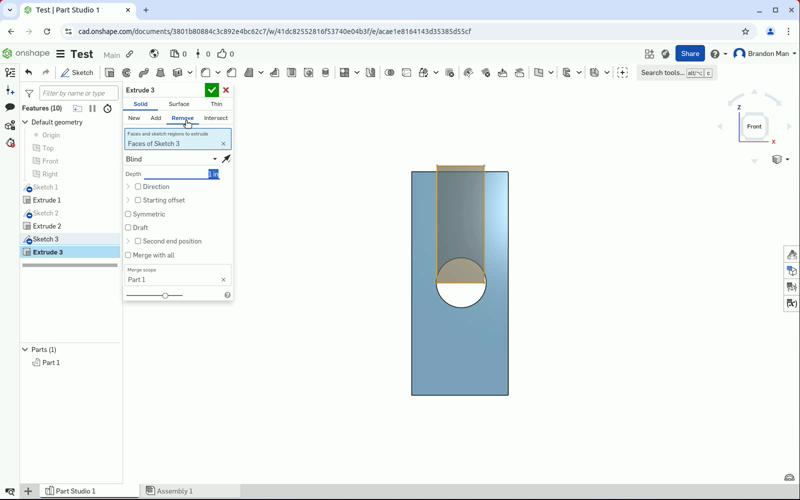
text(12.758)
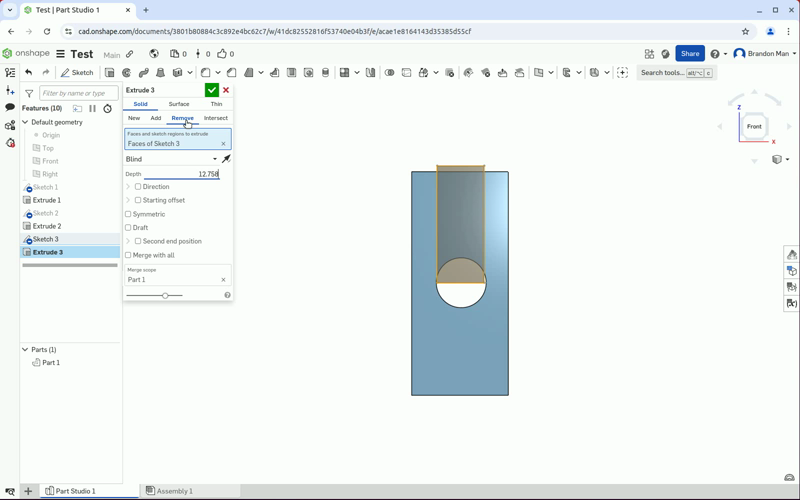
key(tab, 6)
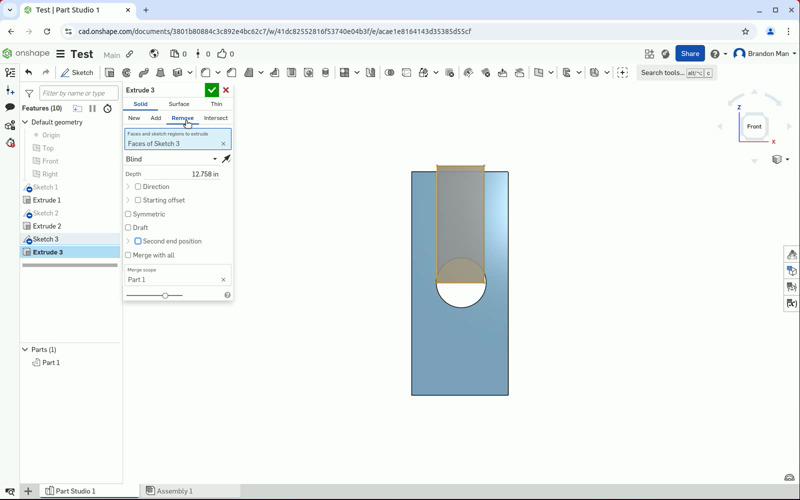
key(space)
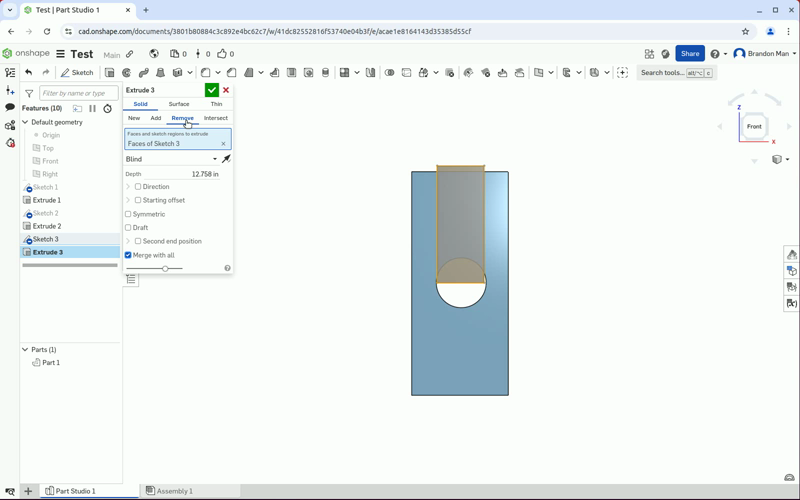
key(enter)
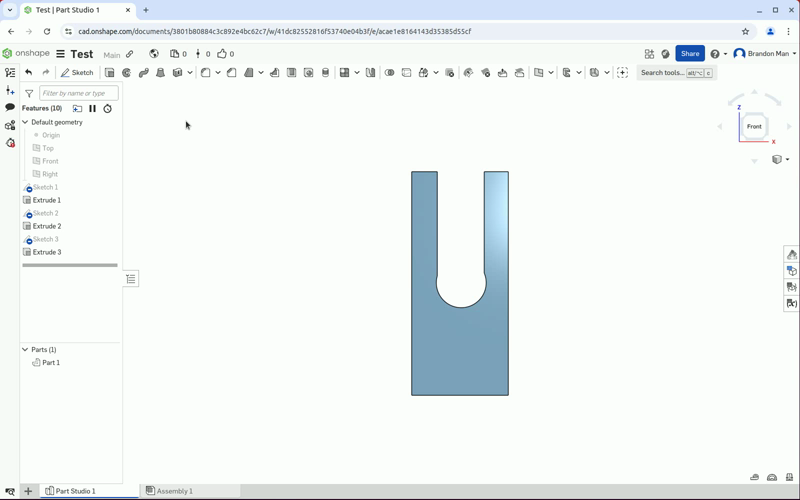
key(shift+h)
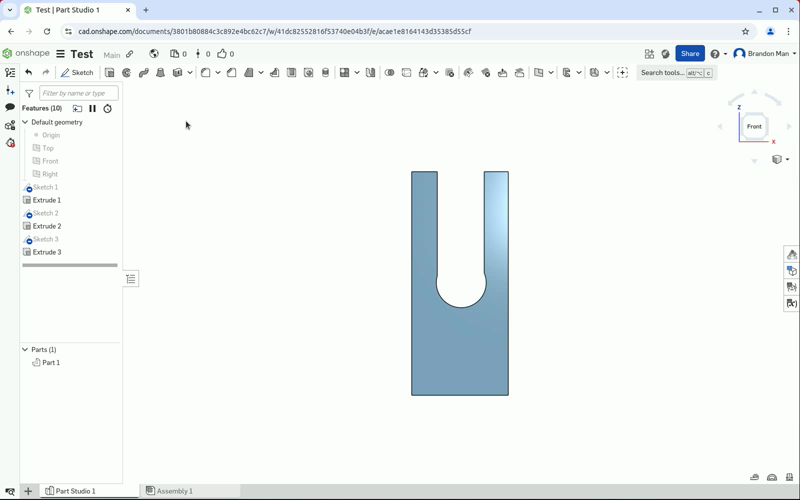
key(shift+h)
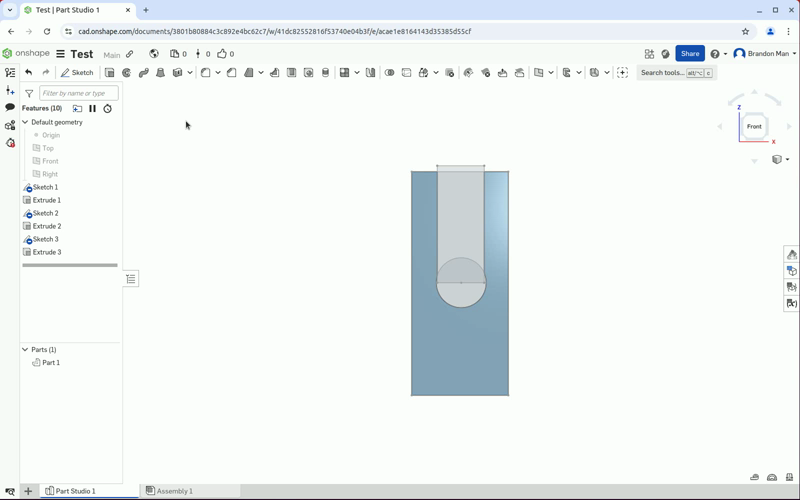
key(shift+7)
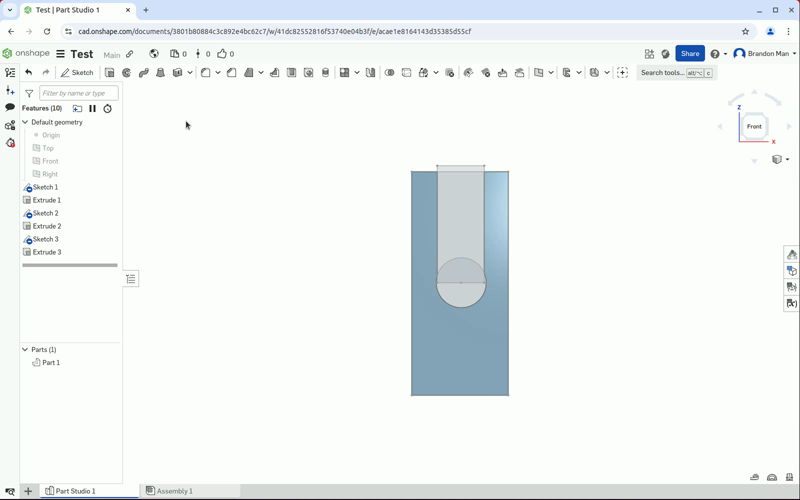
key(left, 2)
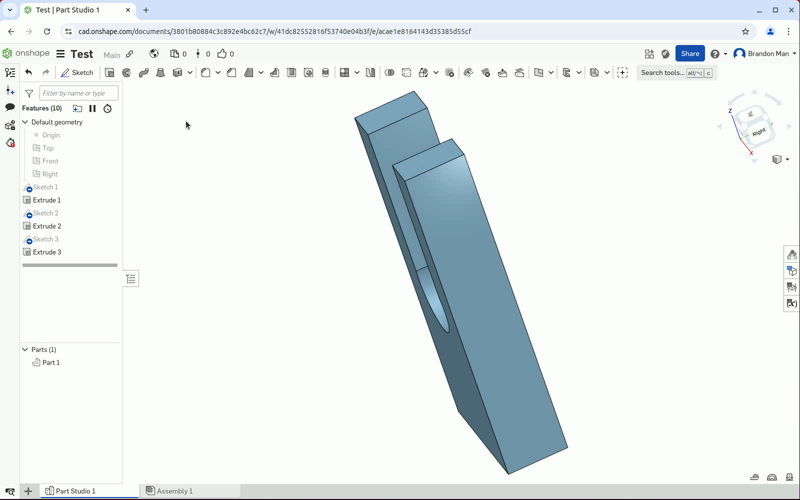
key(down, 2)
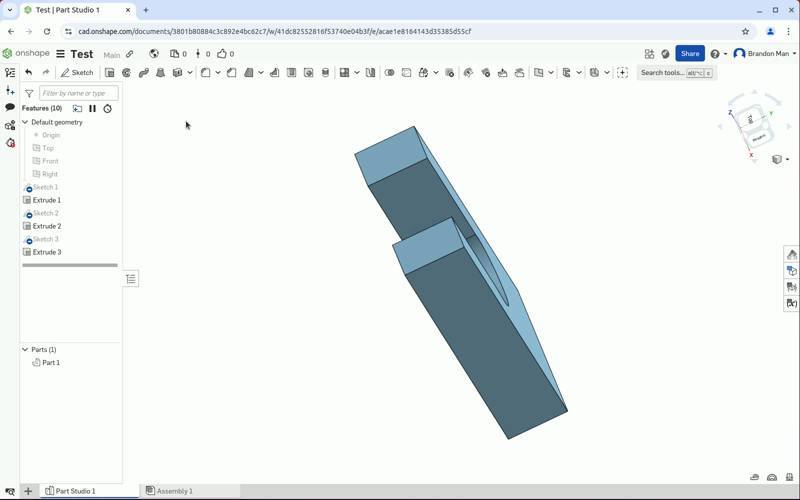
key(up, 2)
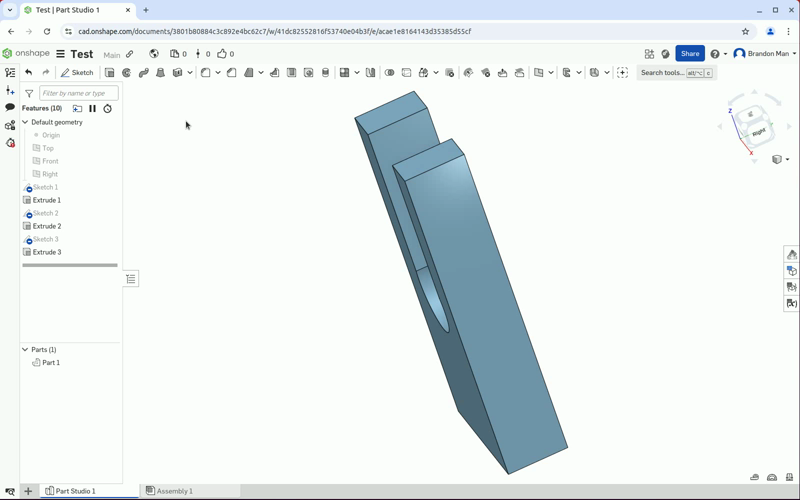
key(right, 2)
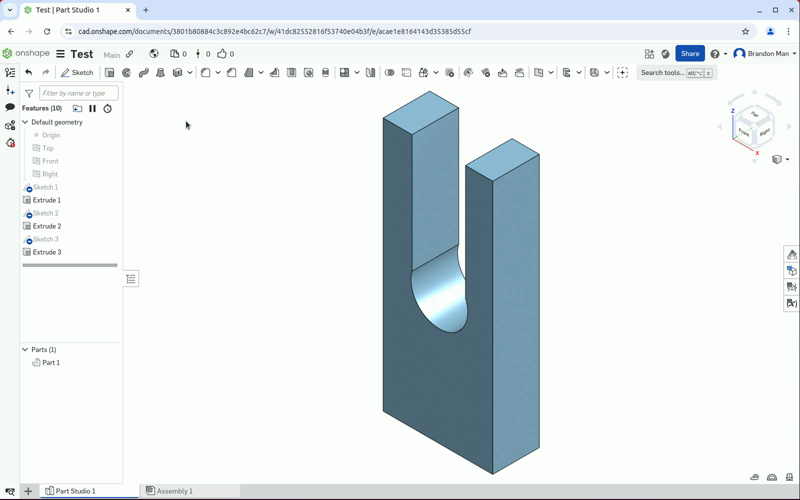
mouse_move(73, 189)
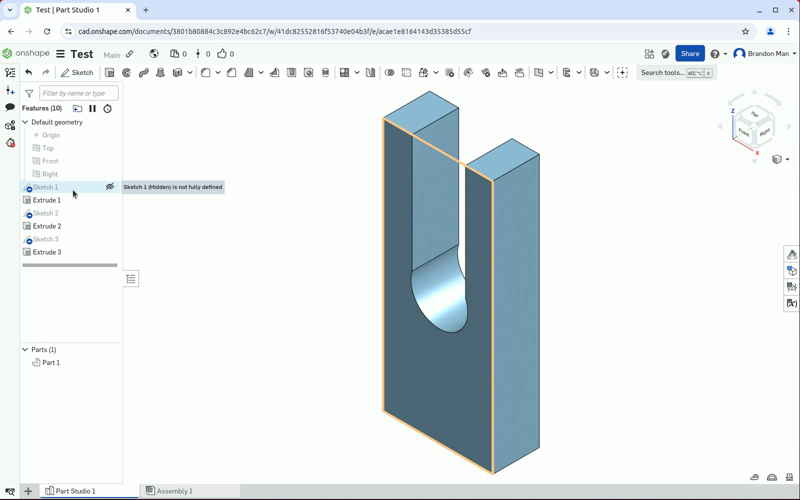
click(73, 189)